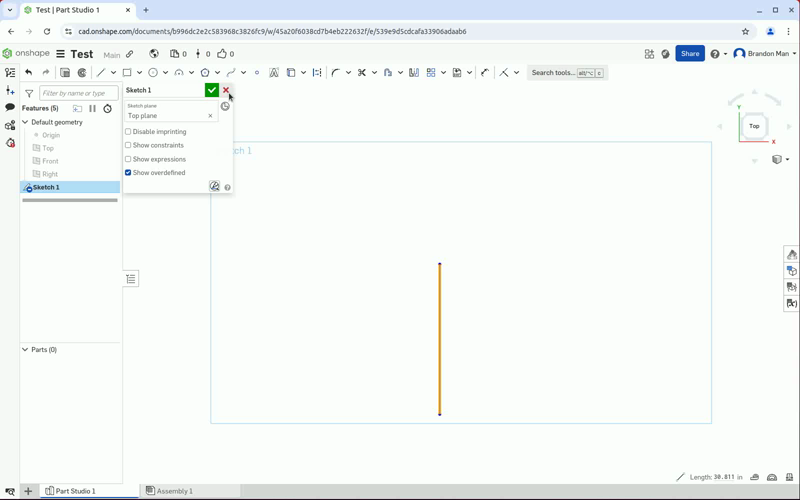
key(shift+h)
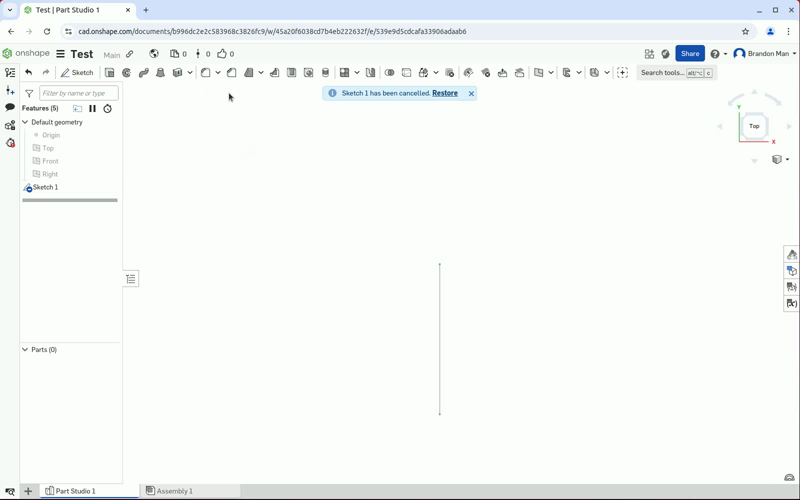
key(shift+s)
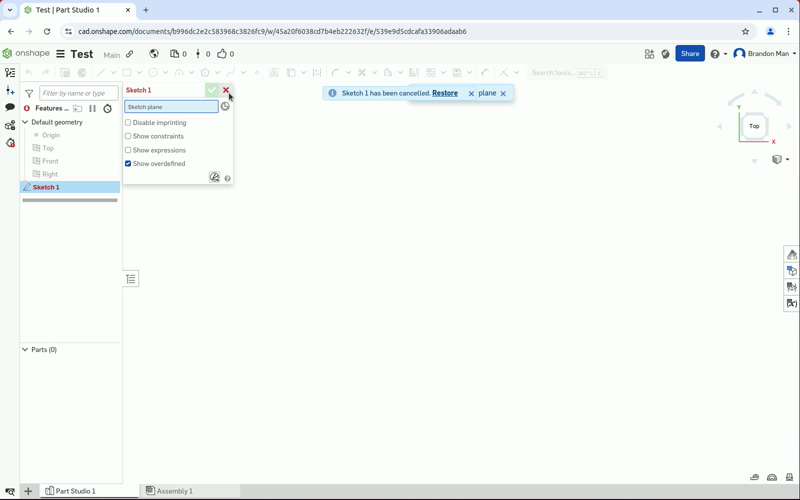
mouse_move(73, 150)
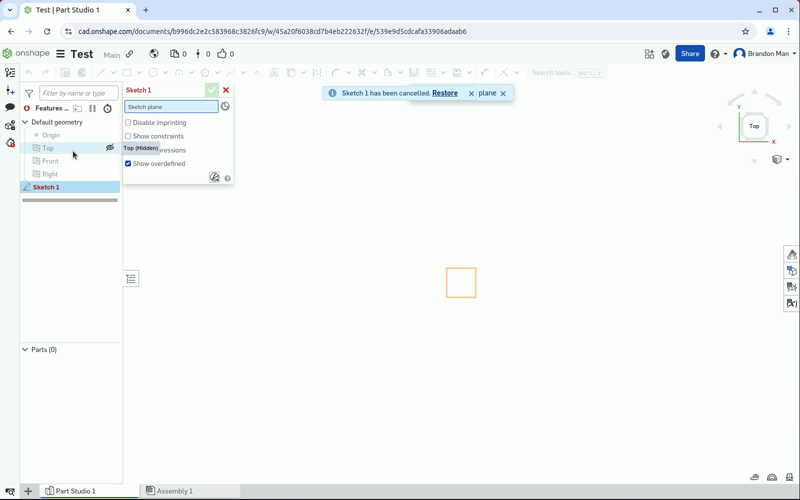
click(73, 150)
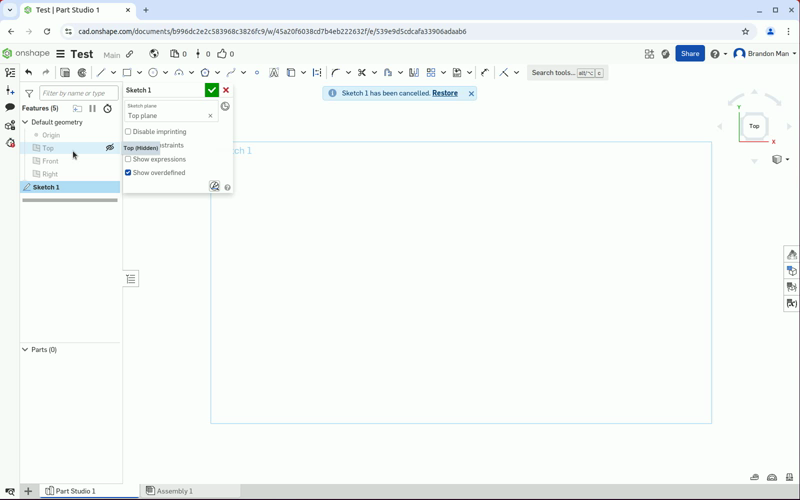
mouse_move(73, 352)
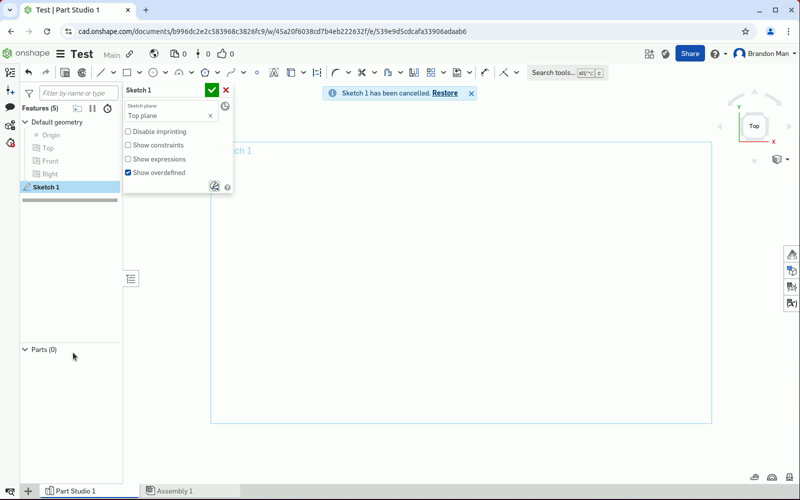
key(y)
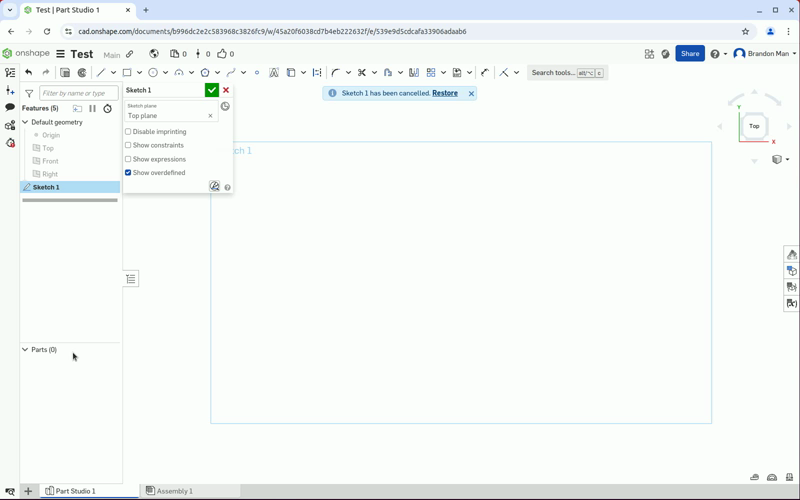
key(l)
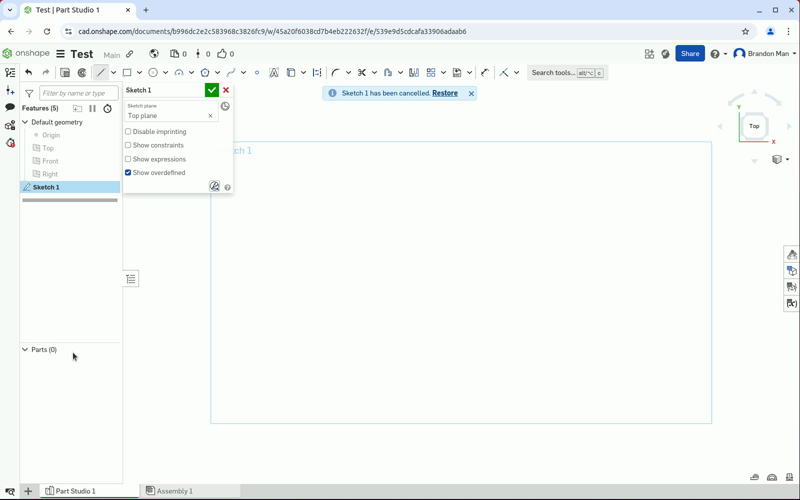
key_down(shift)
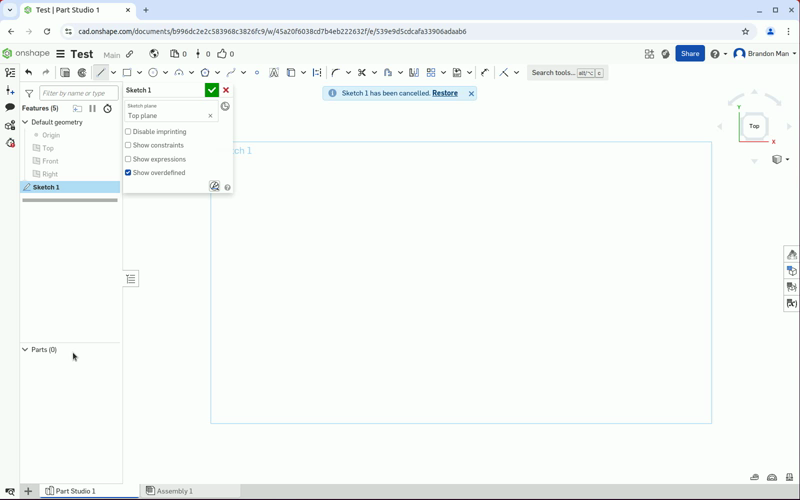
mouse_move(460, 282)
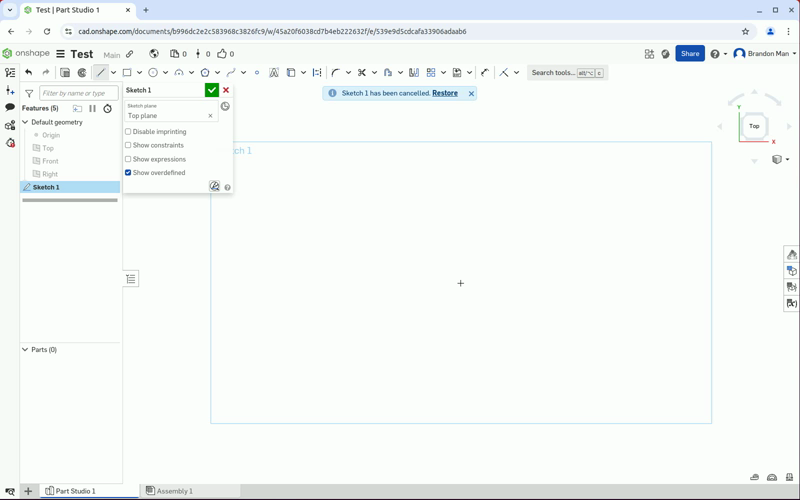
click(460, 282)
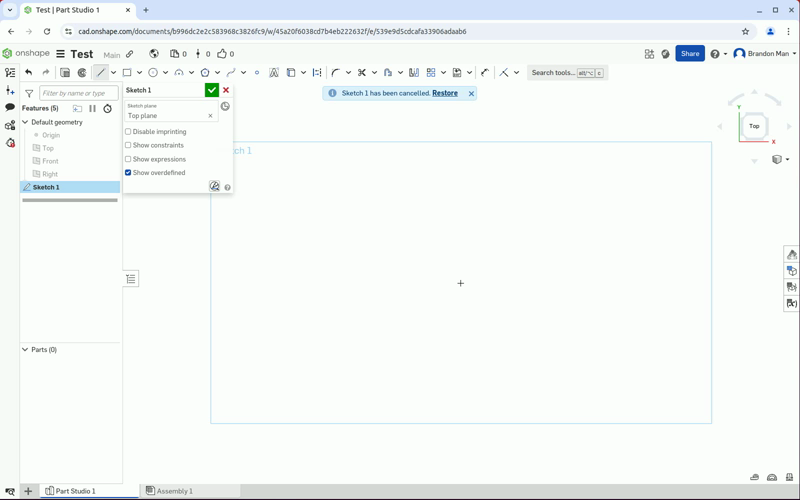
key_up(shift)
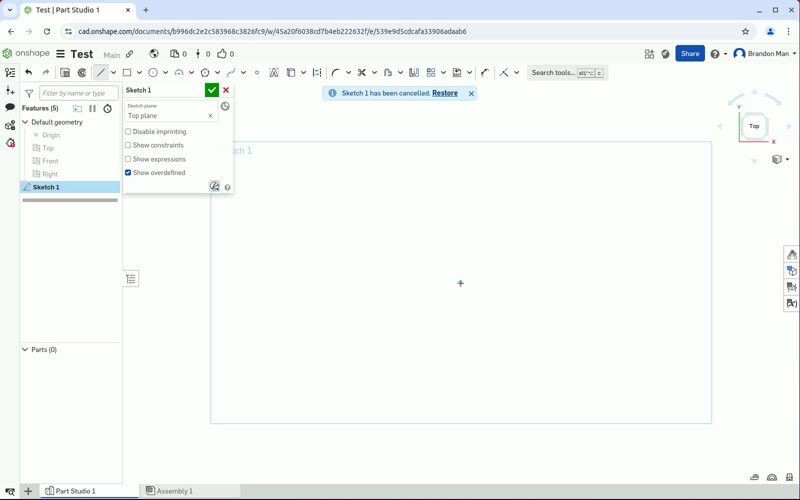
key_down(shift)
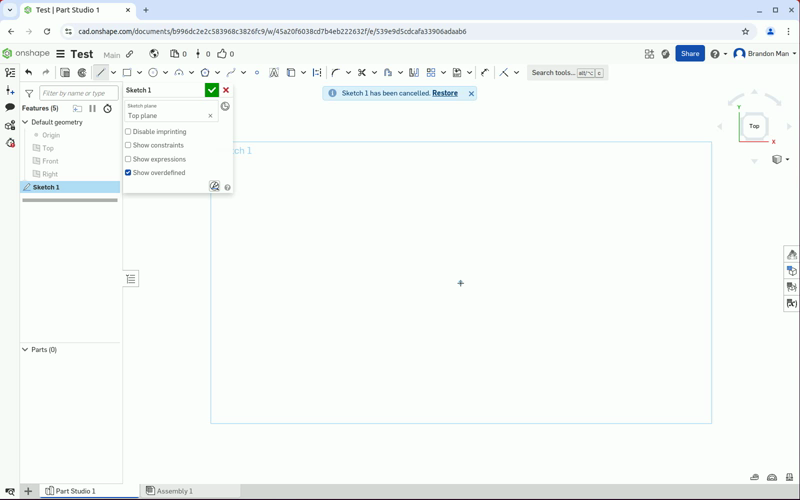
mouse_move(573, 282)
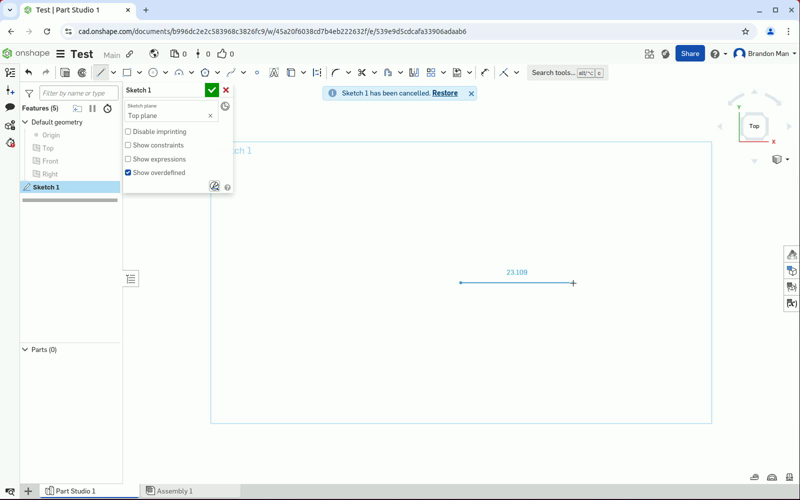
click(573, 282)
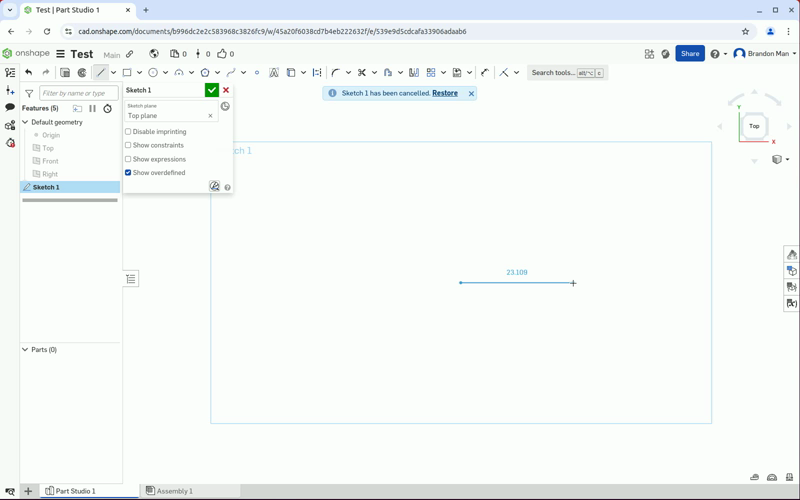
key_up(shift)
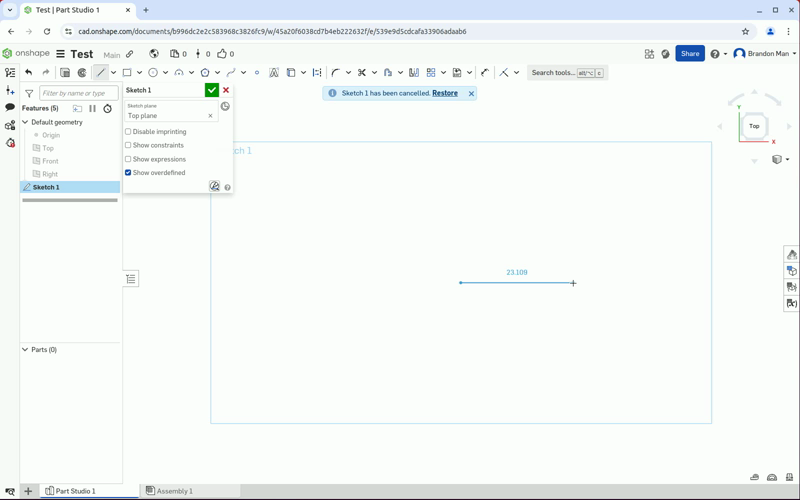
key_down(shift)
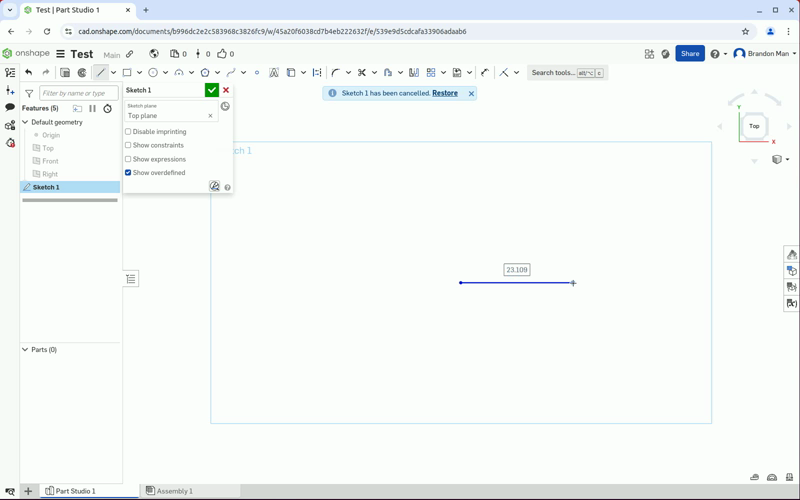
mouse_move(589, 282)
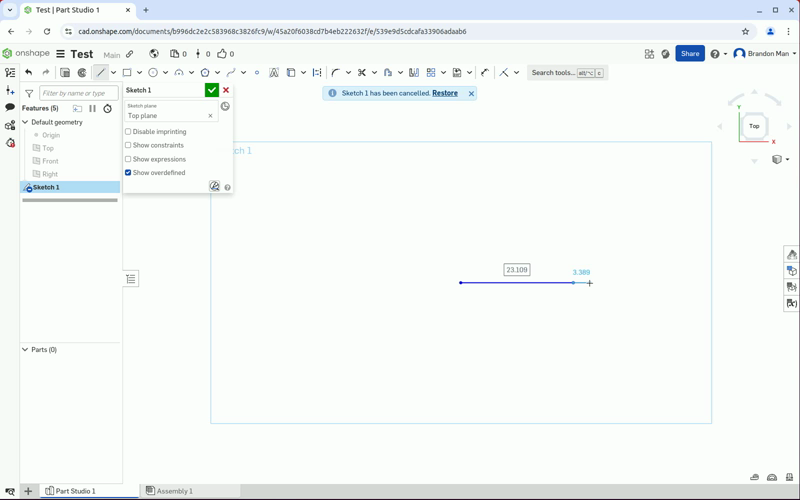
mouse_move(573, 226)
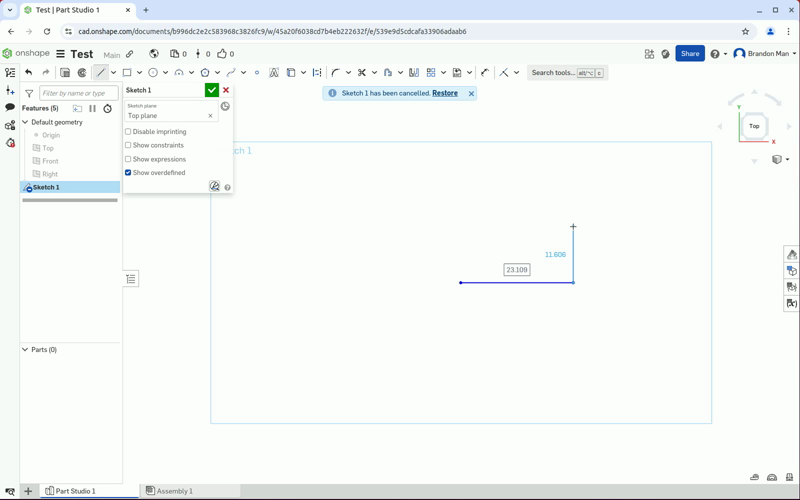
click(573, 226)
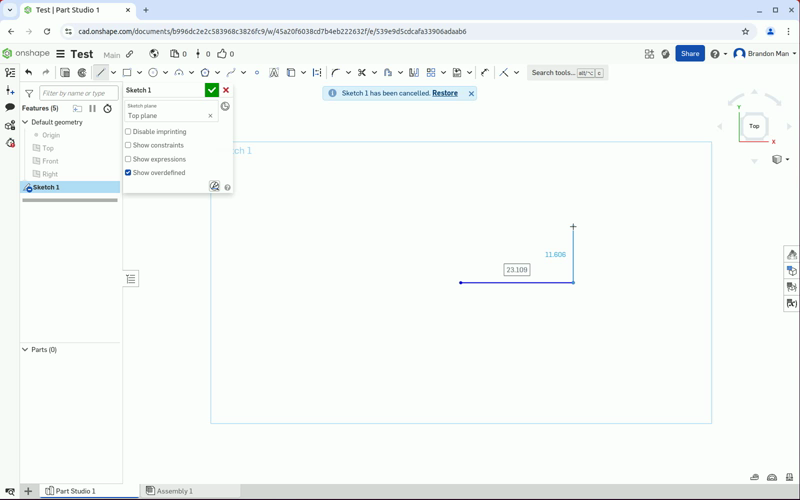
key_up(shift)
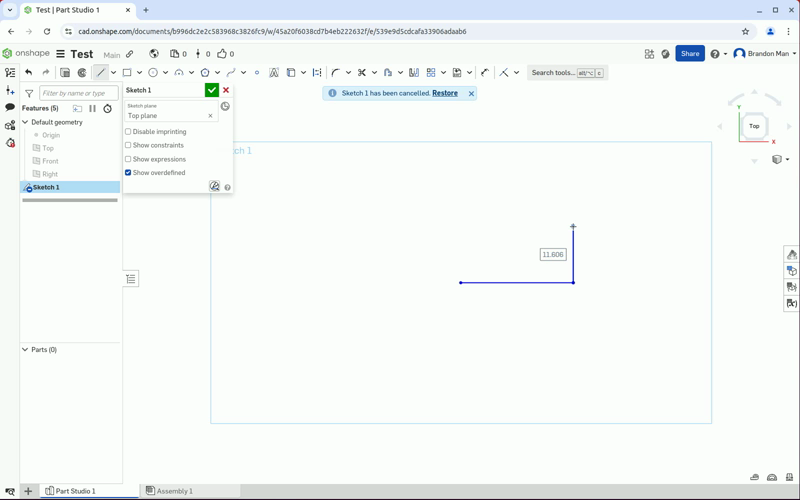
key_down(shift)
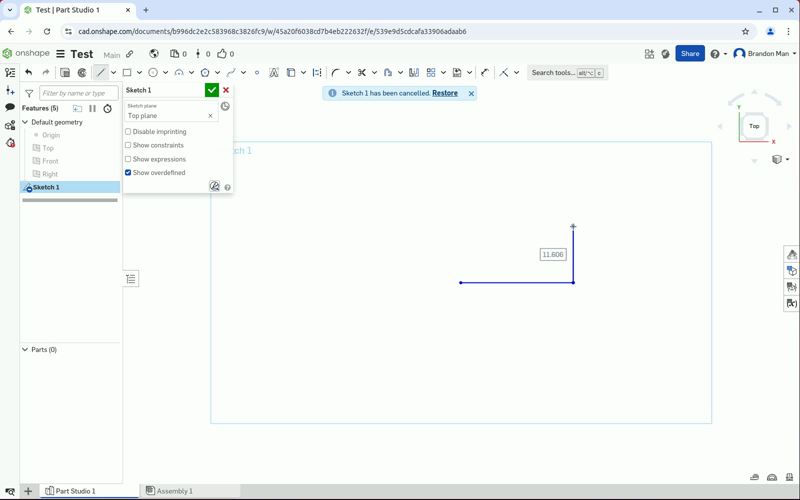
mouse_move(460, 226)
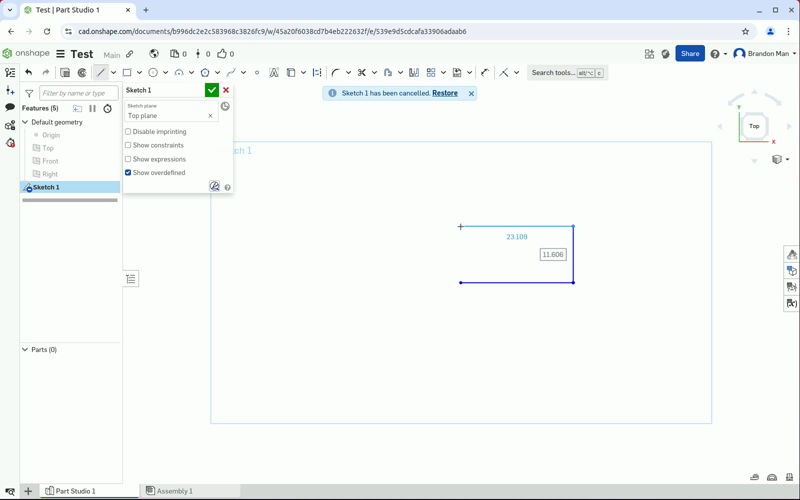
click(460, 226)
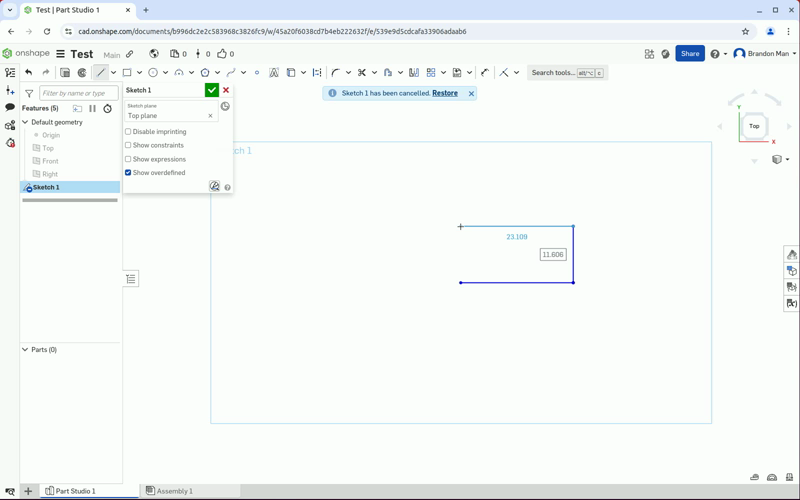
key_up(shift)
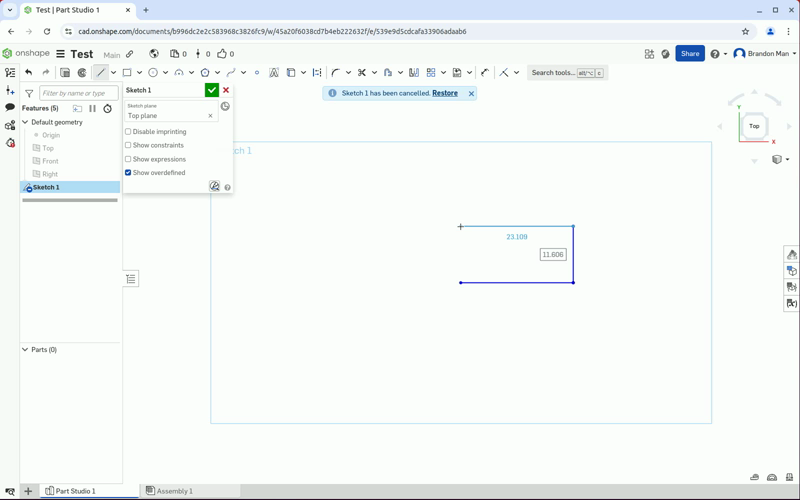
mouse_move(490, 226)
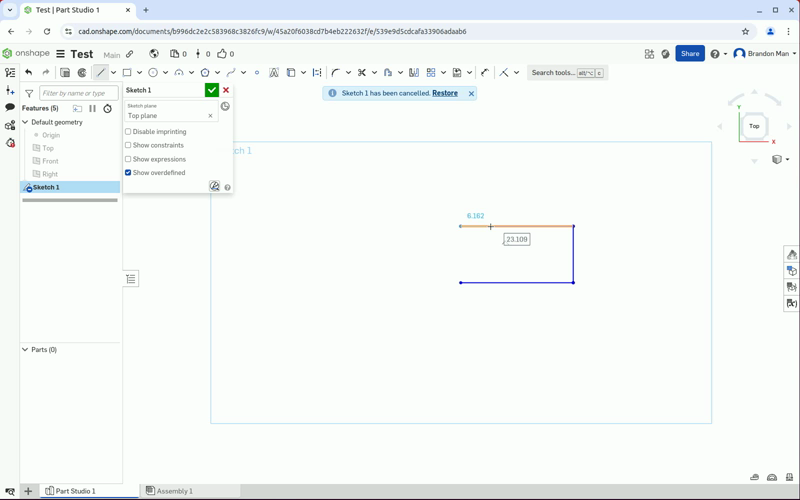
key_down(shift)
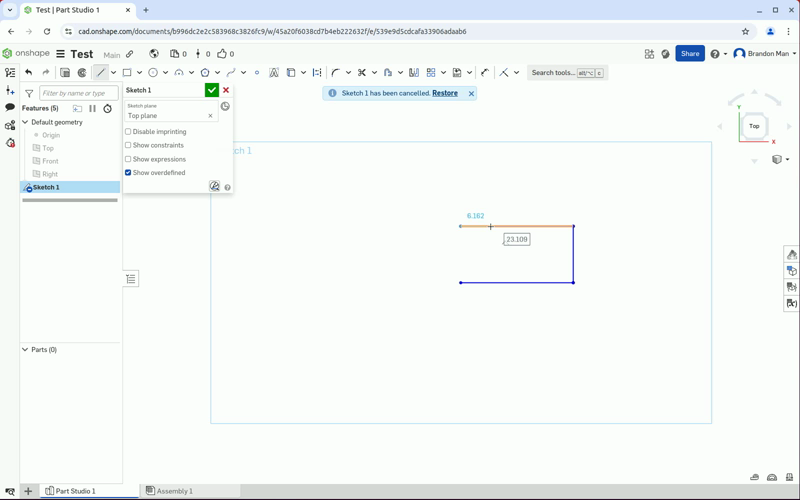
mouse_move(460, 282)
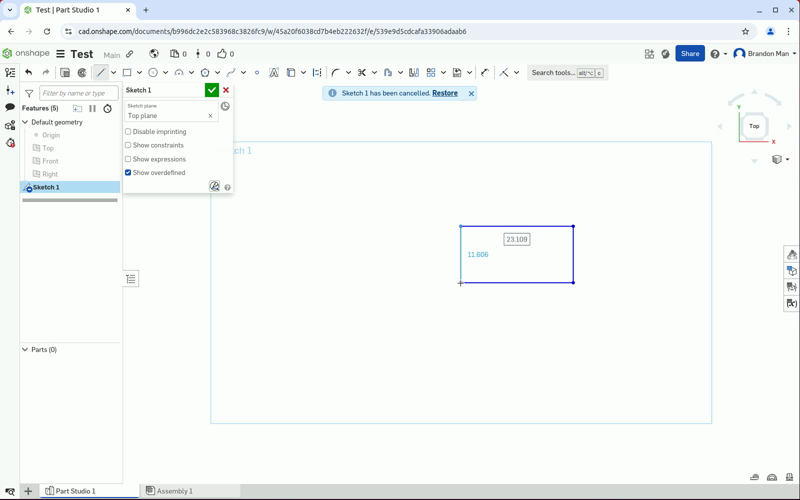
key_up(shift)
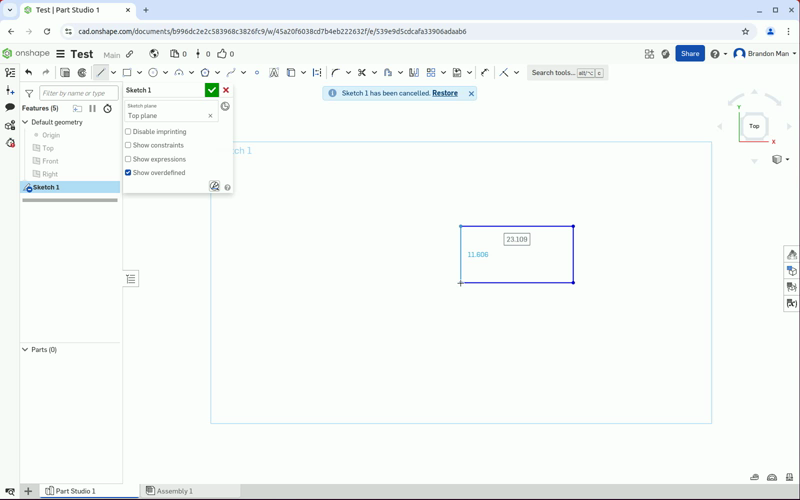
click(460, 282)
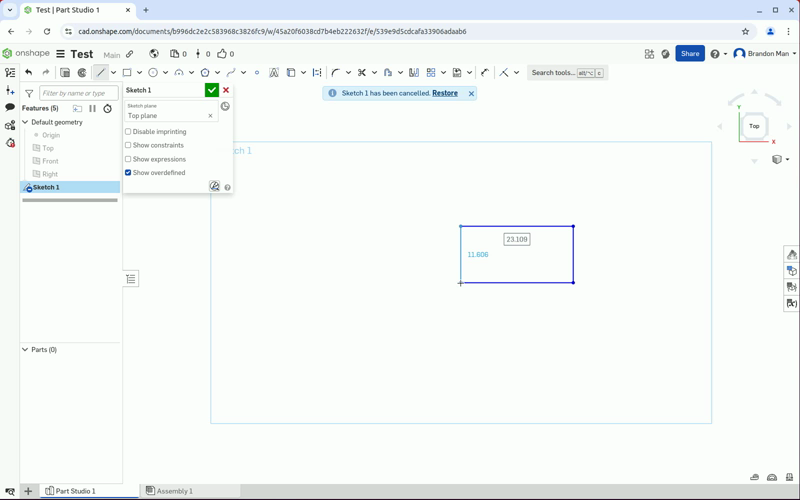
key(esc)
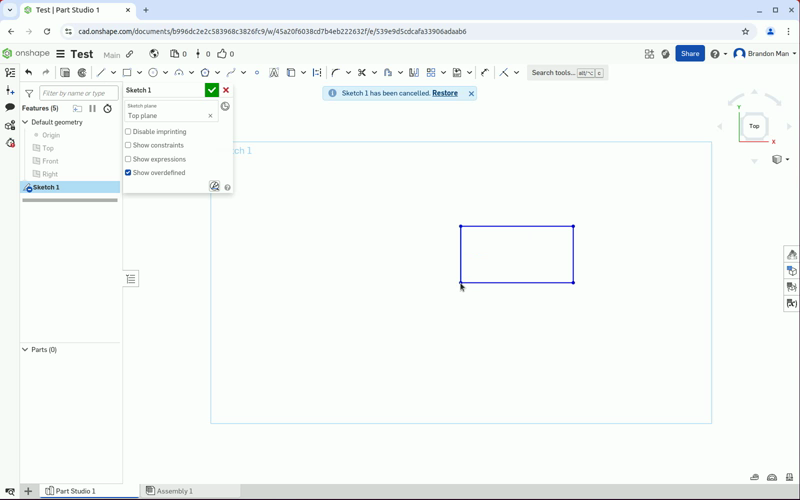
mouse_move(556, 272)
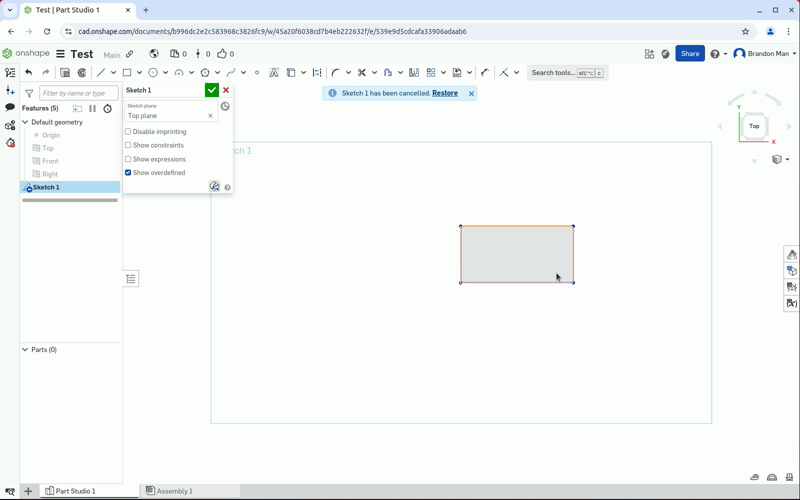
click(556, 272)
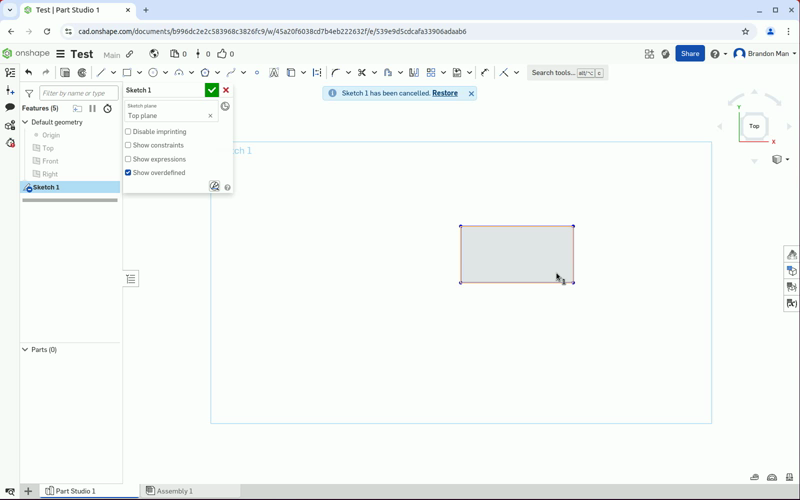
mouse_move(73, 352)
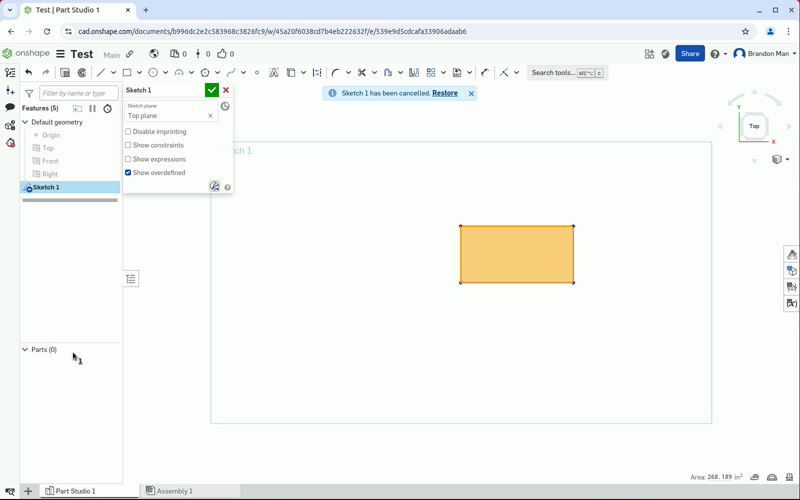
key(shift+y)
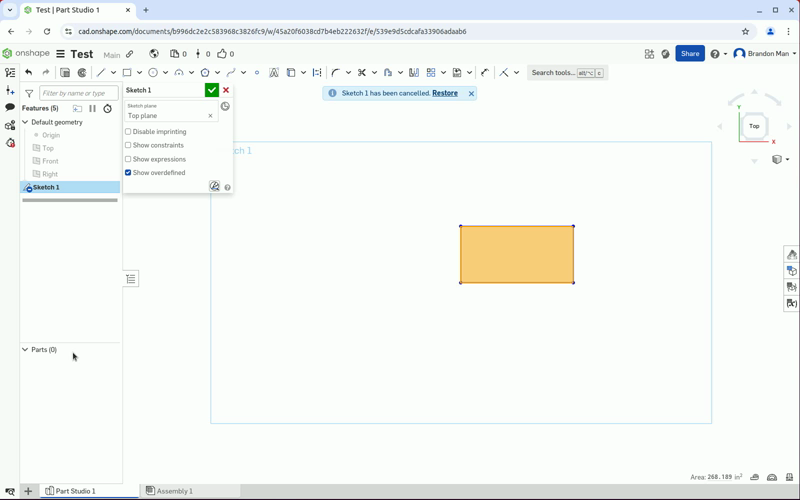
key(shift+e)
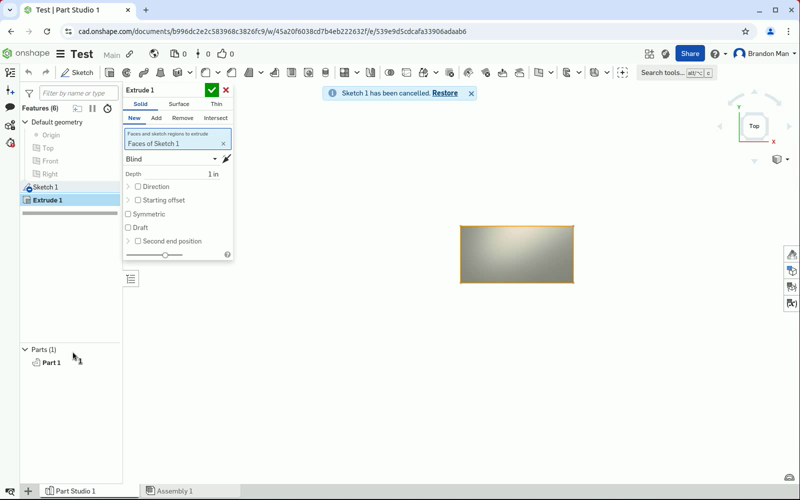
mouse_move(143, 106)
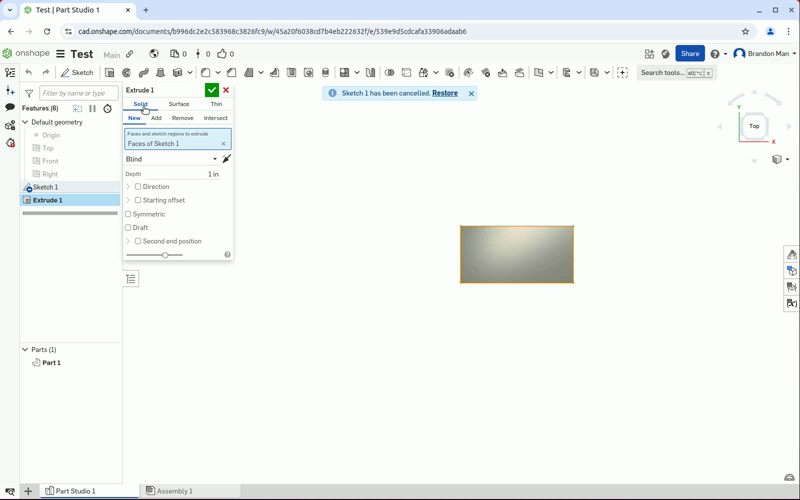
click(143, 106)
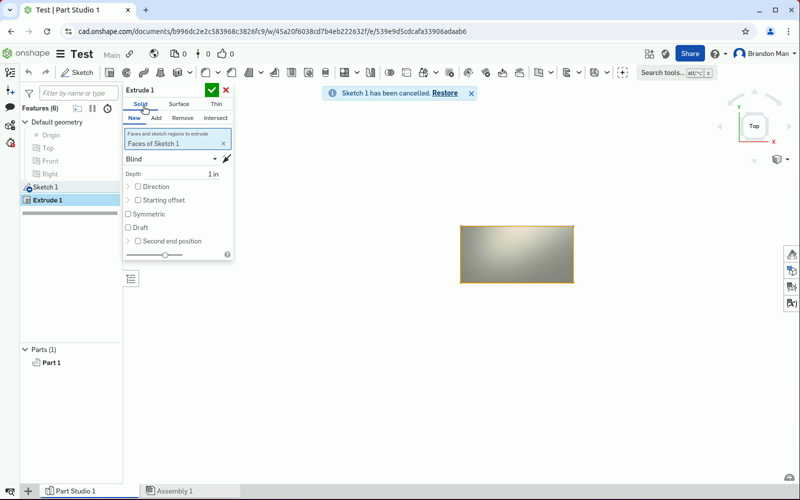
mouse_move(137, 120)
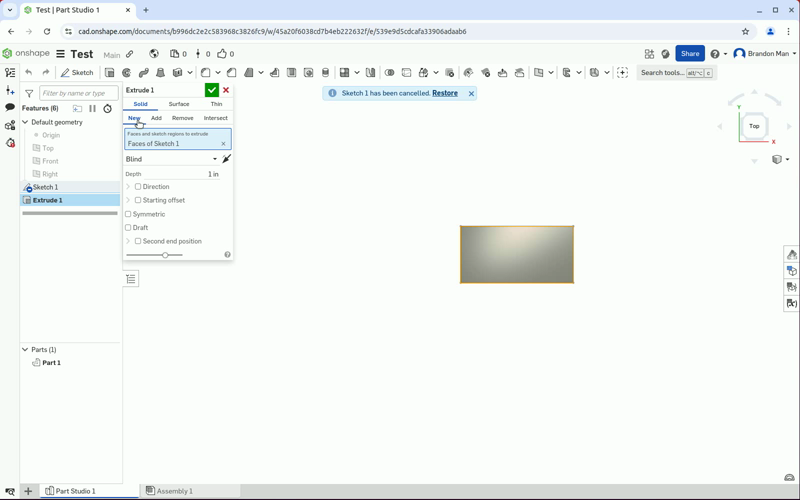
click(137, 120)
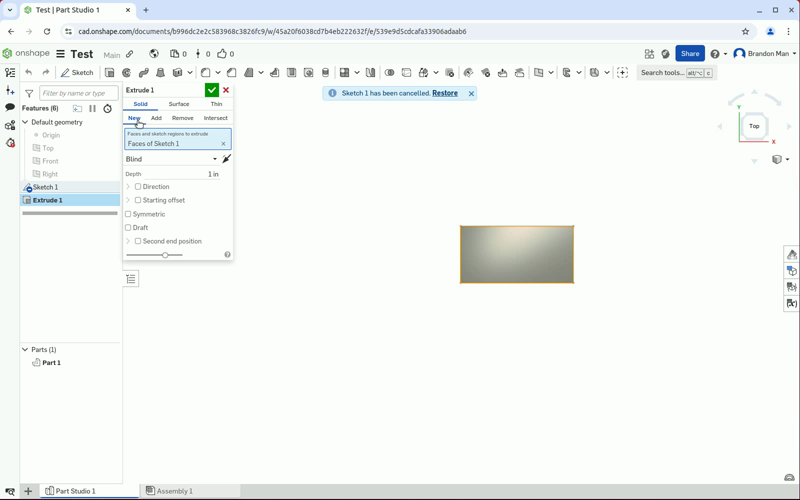
key(tab, 4)
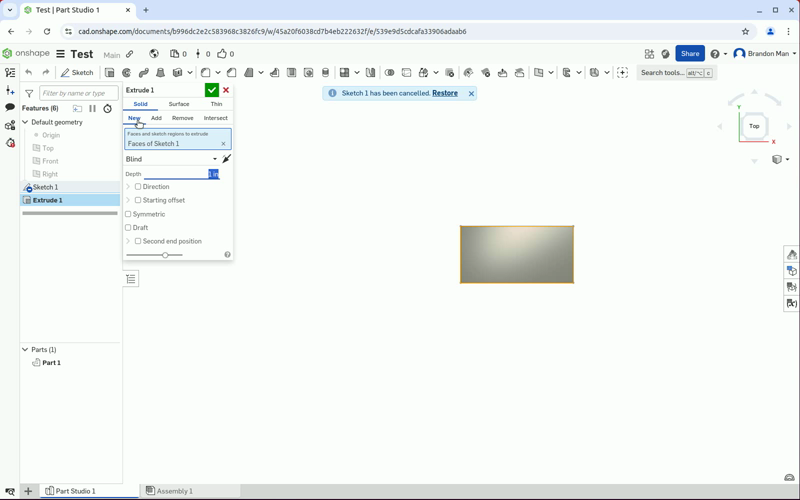
text(4.574)
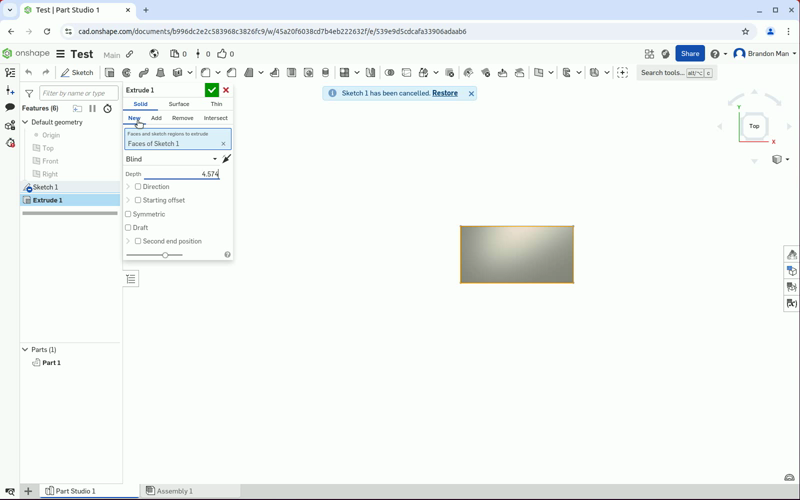
key(enter)
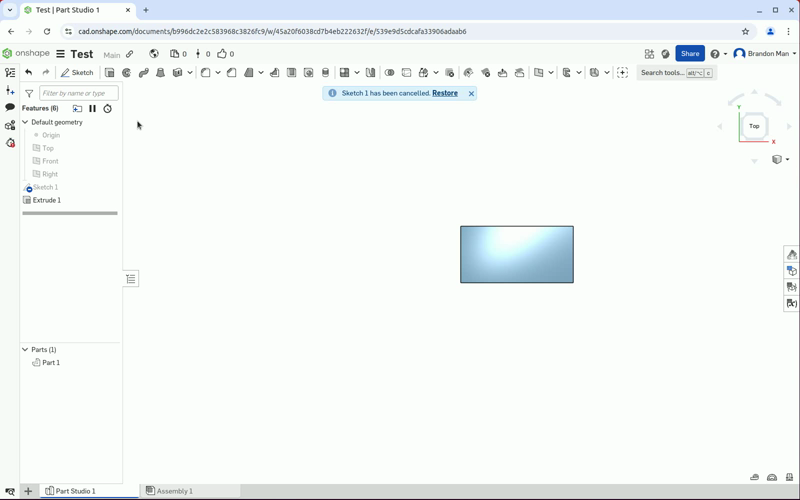
key(shift+h)
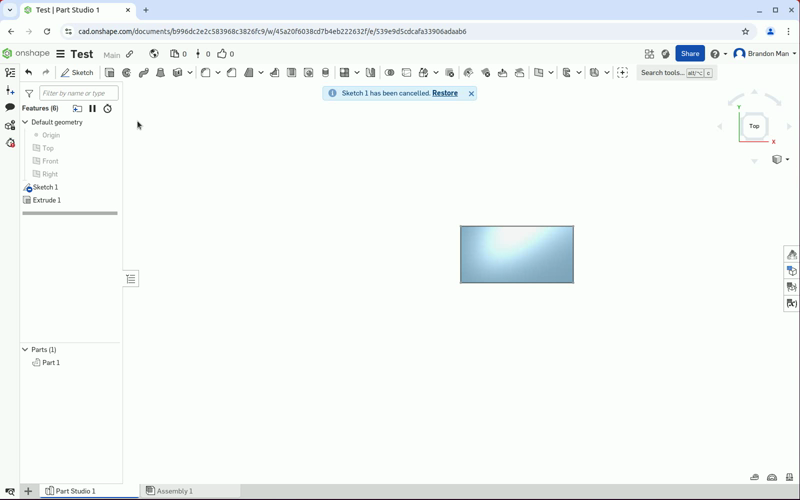
key(shift+h)
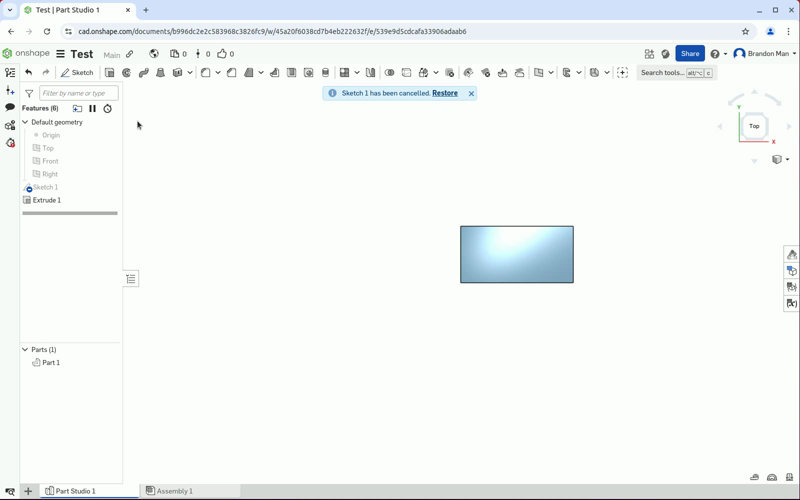
mouse_move(73, 189)
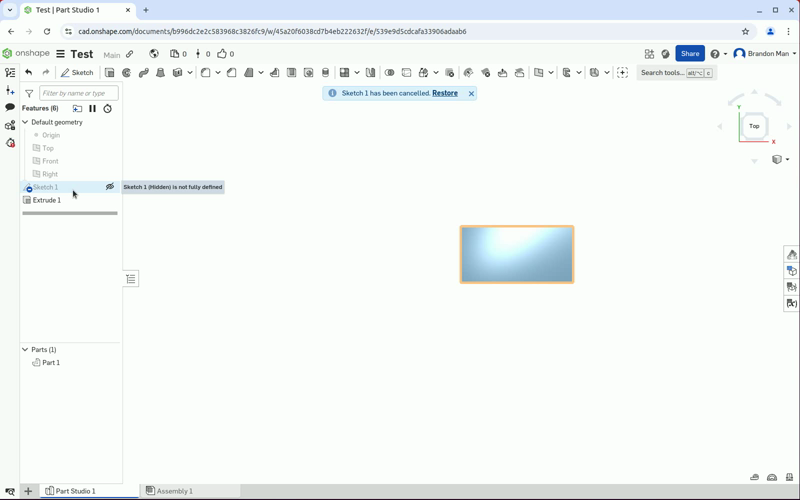
click(73, 189)
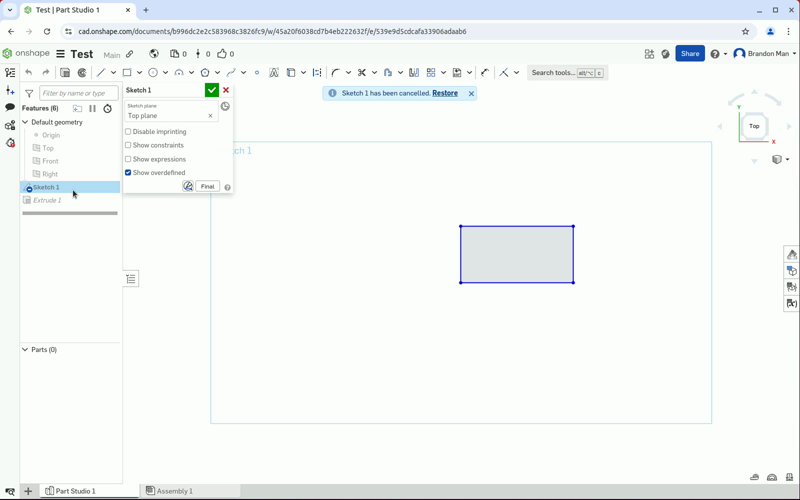
mouse_move(229, 92)
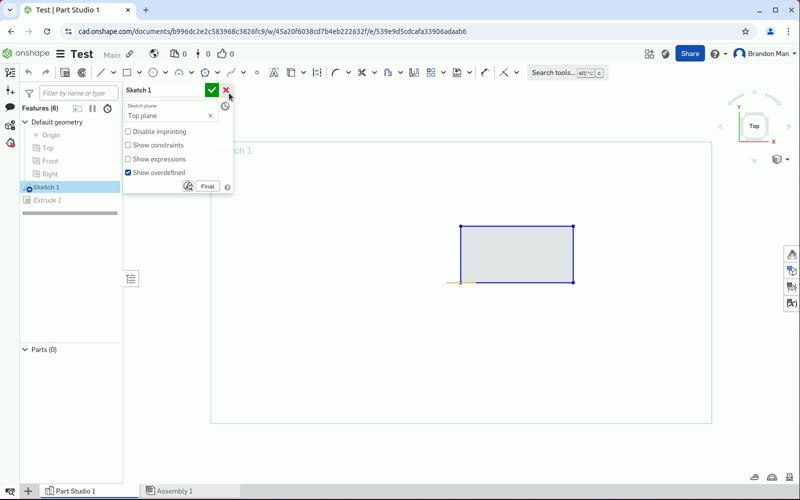
click(229, 92)
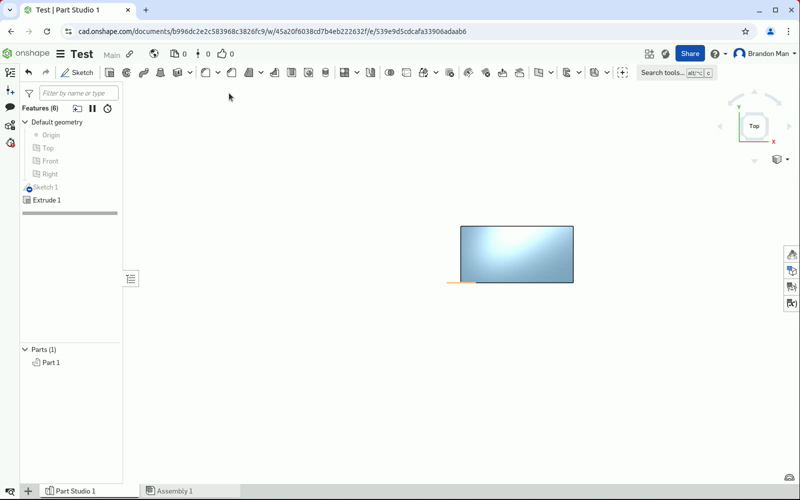
mouse_move(541, 75)
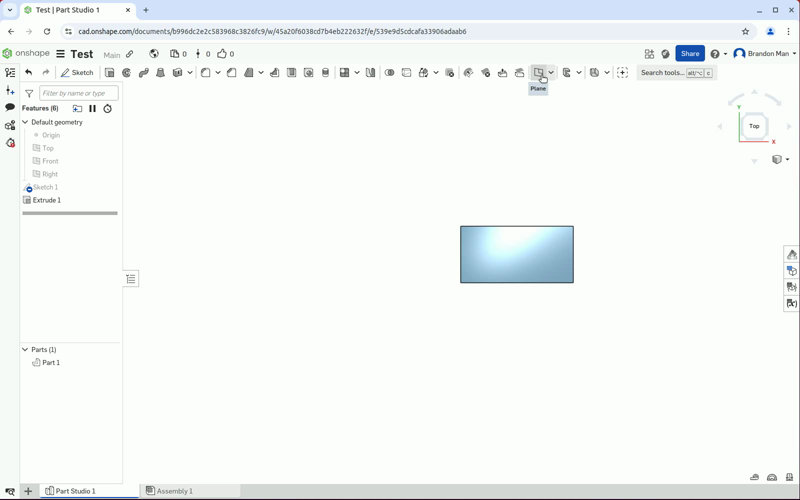
click(541, 75)
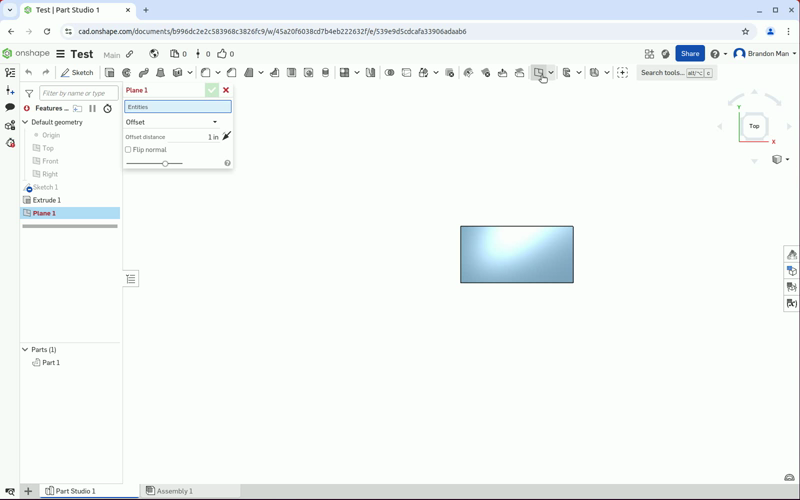
mouse_move(73, 150)
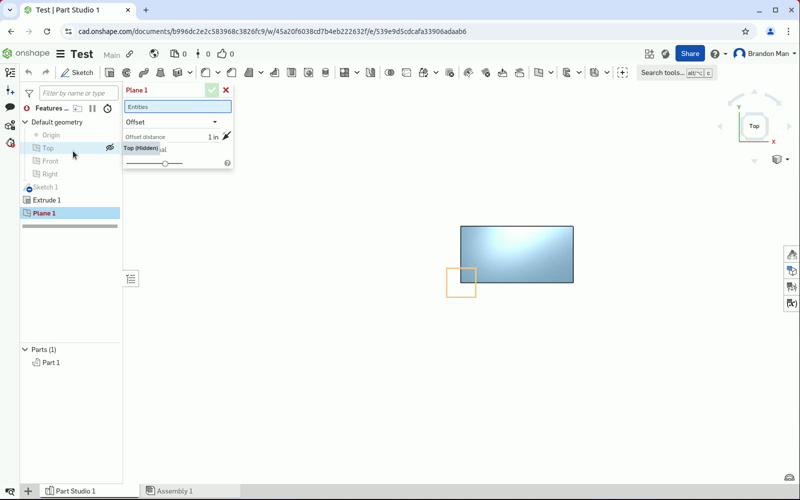
click(73, 150)
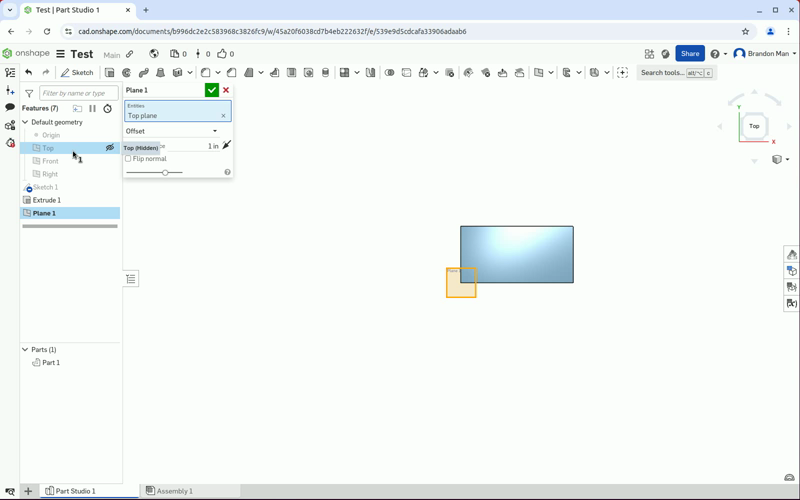
key(tab, 2)
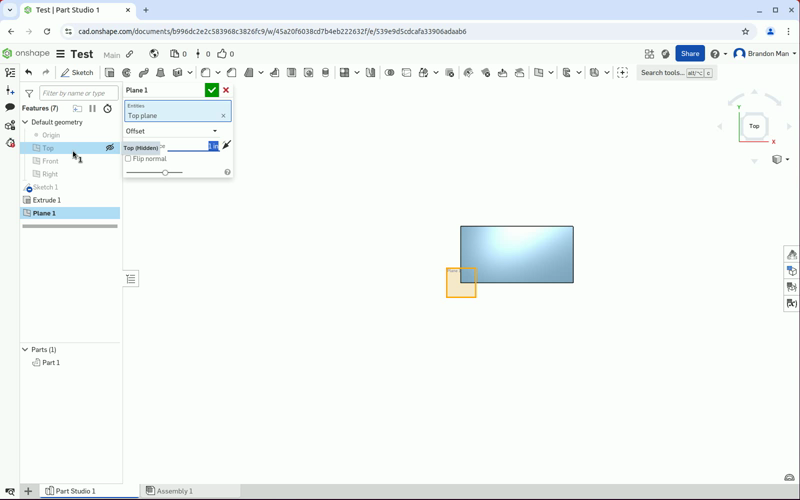
text(4.56)
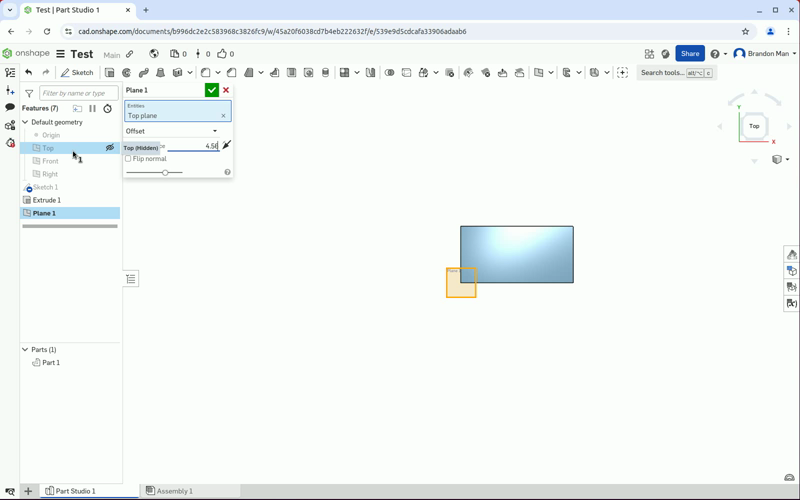
key(enter, 2)
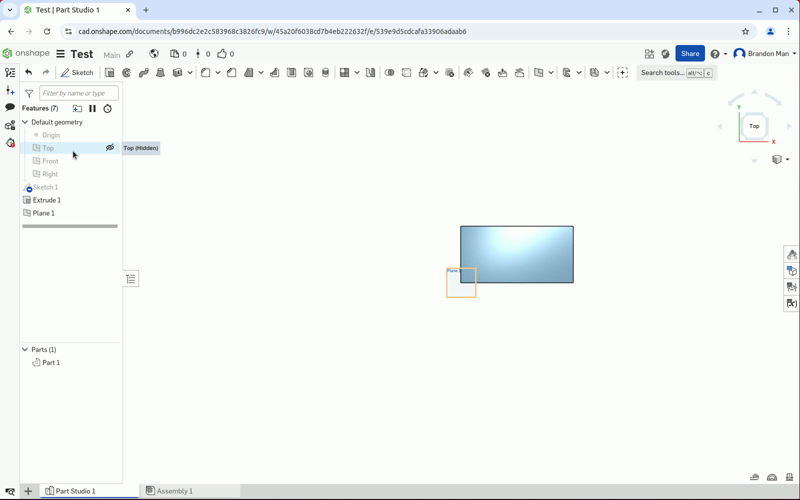
key(shift+s)
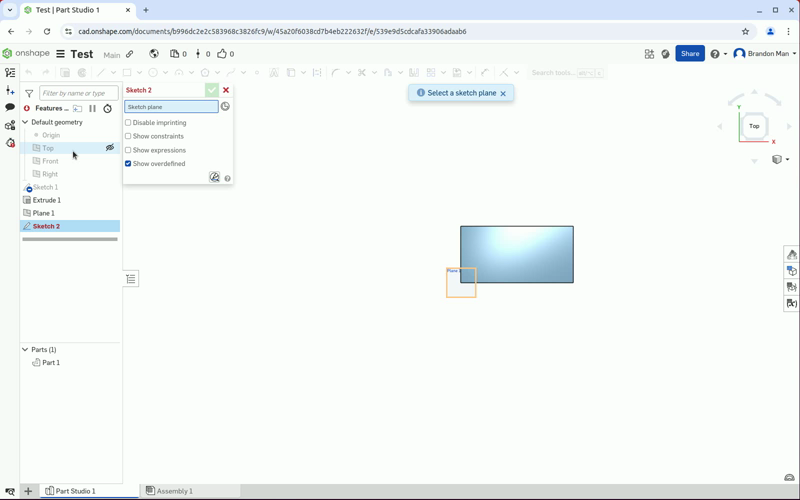
mouse_move(73, 215)
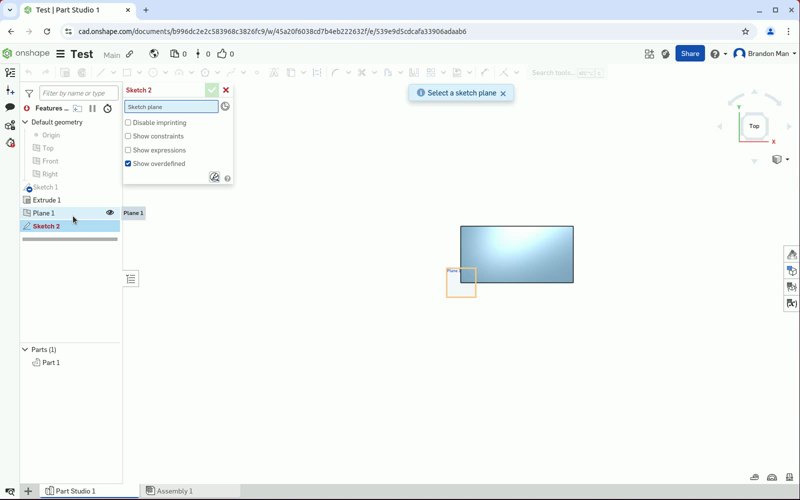
click(73, 215)
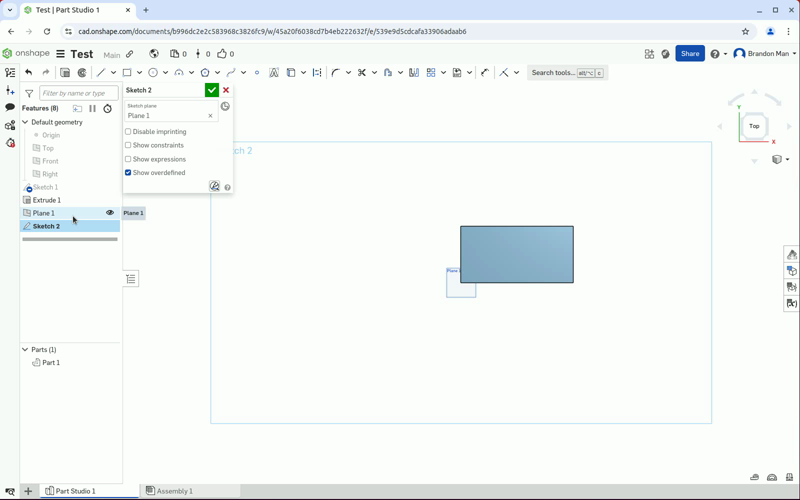
mouse_move(73, 352)
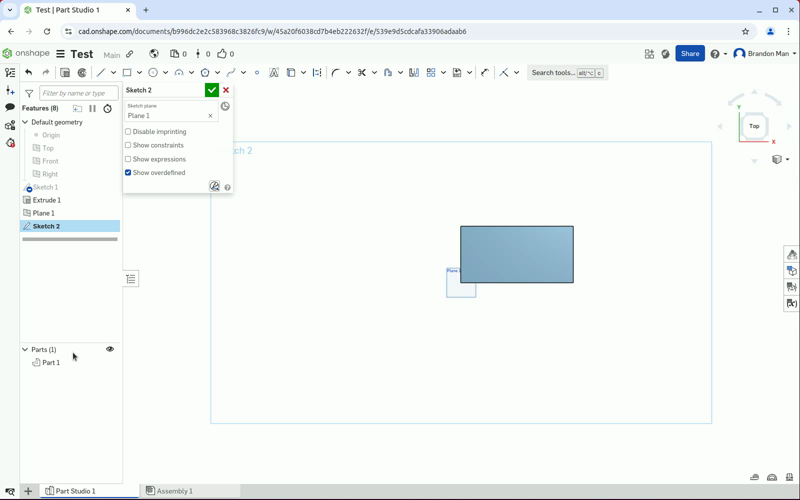
key(y)
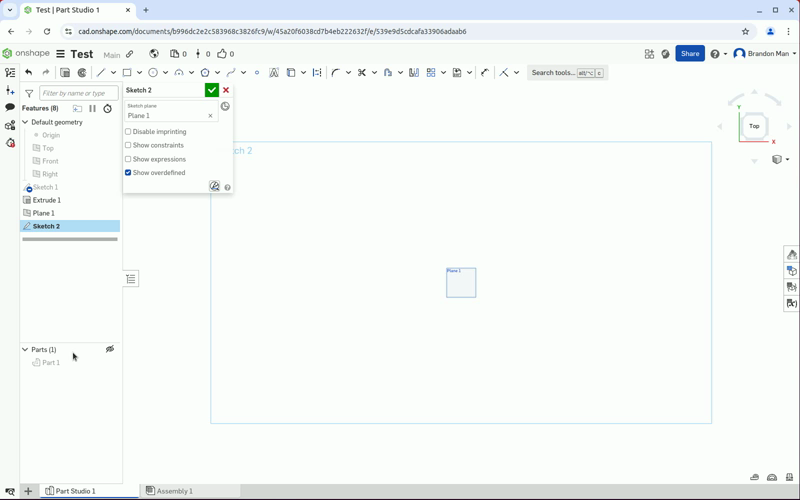
key(l)
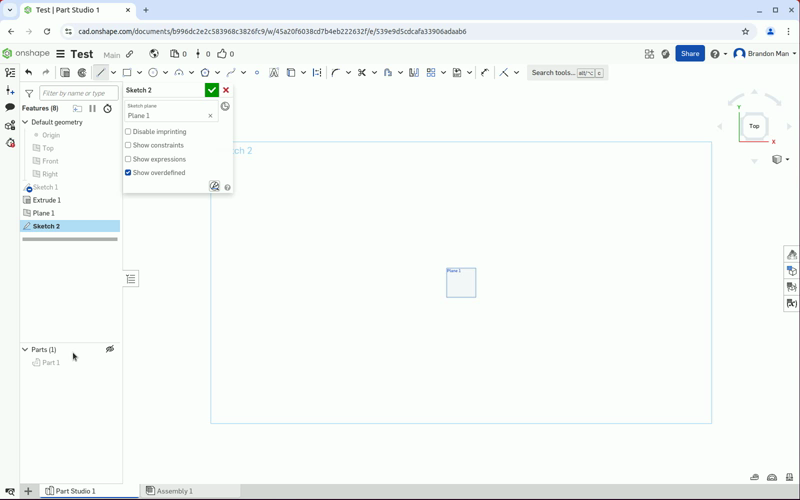
key_down(shift)
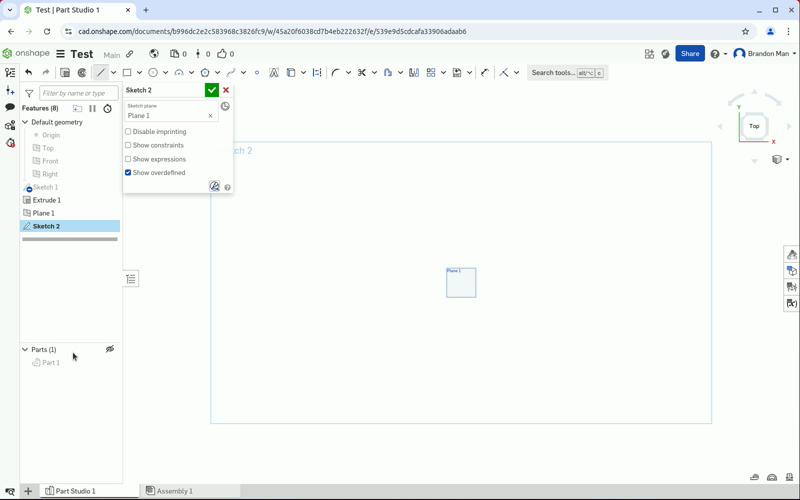
mouse_move(460, 254)
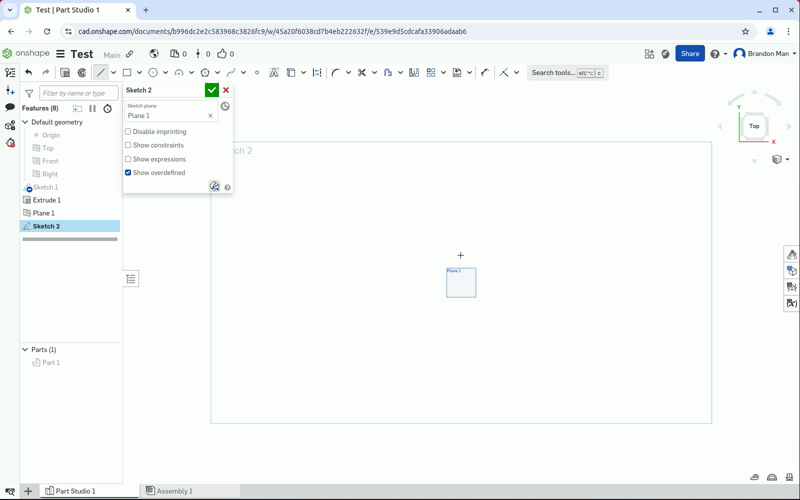
click(460, 254)
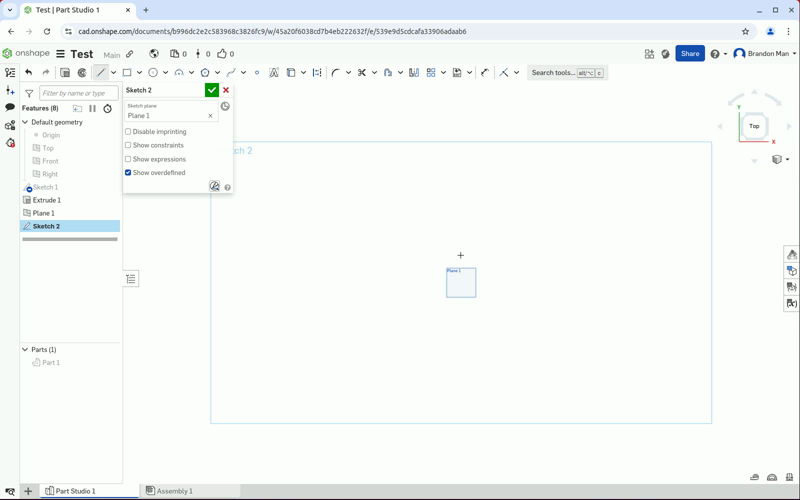
key_up(shift)
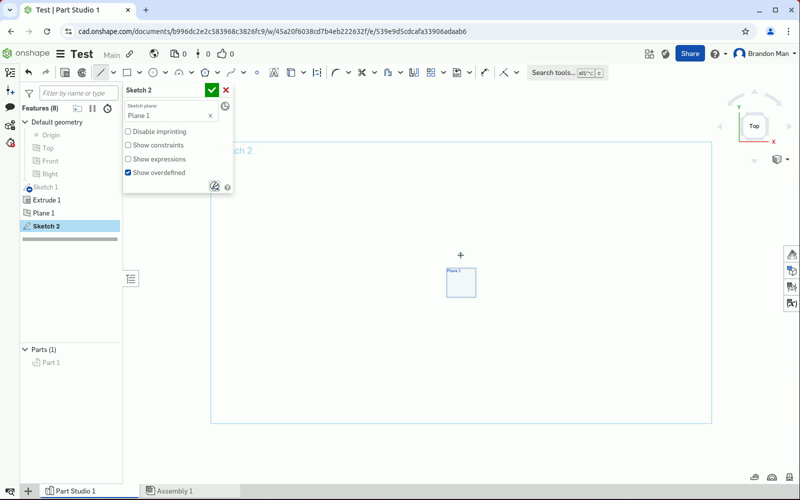
key_down(shift)
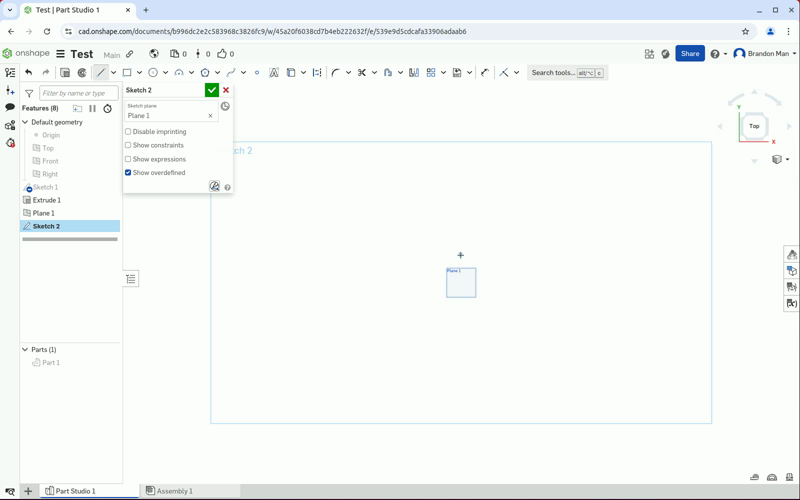
mouse_move(490, 254)
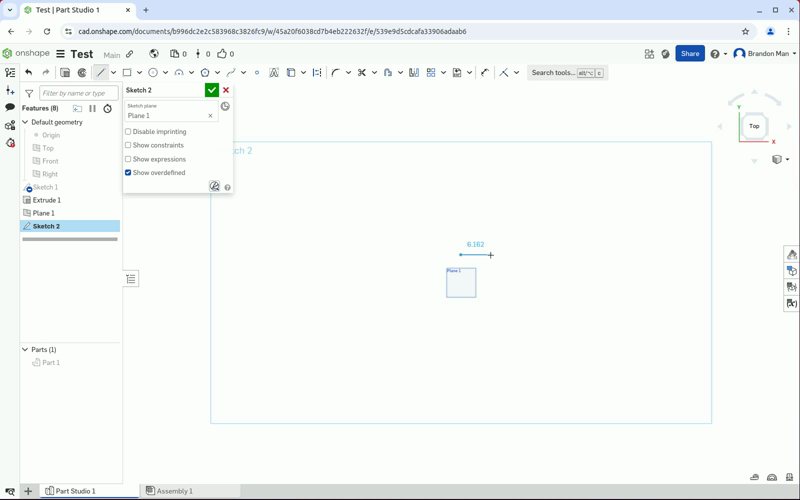
mouse_move(489, 254)
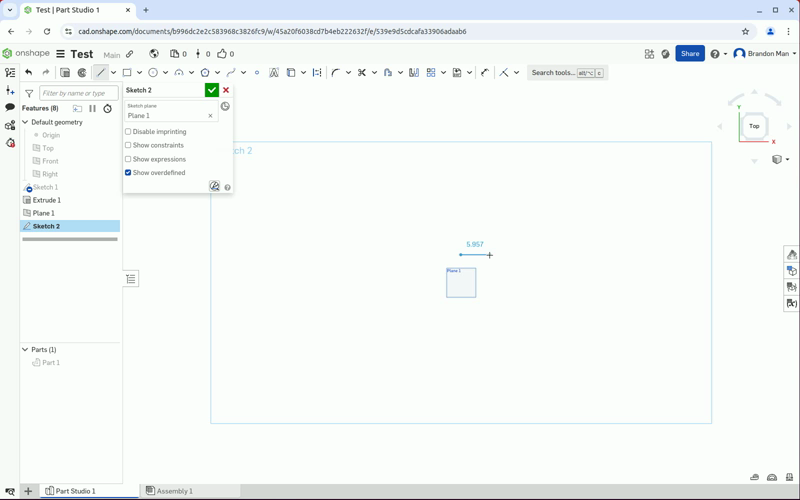
click(489, 254)
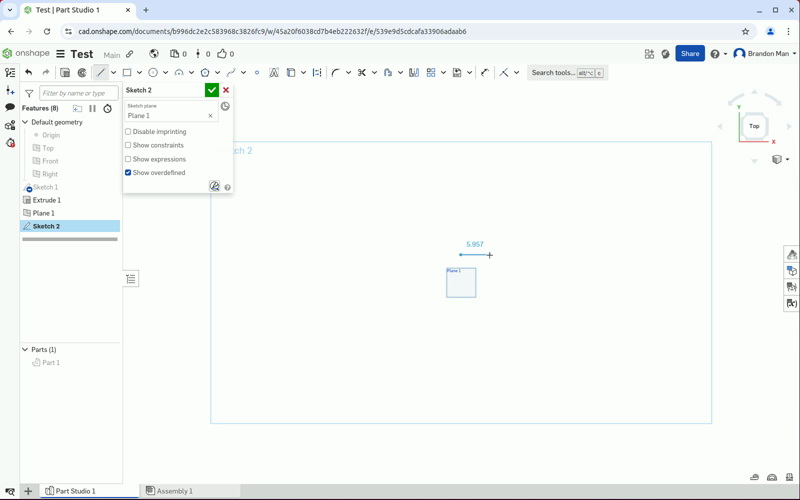
key_up(shift)
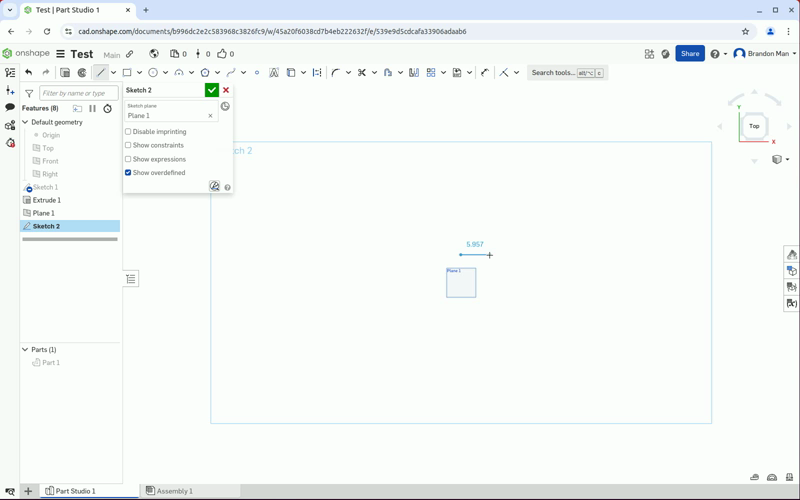
key_down(shift)
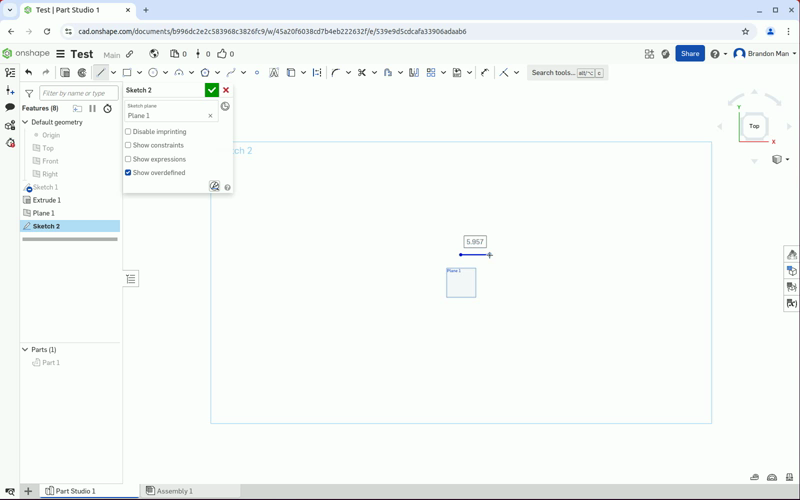
mouse_move(519, 254)
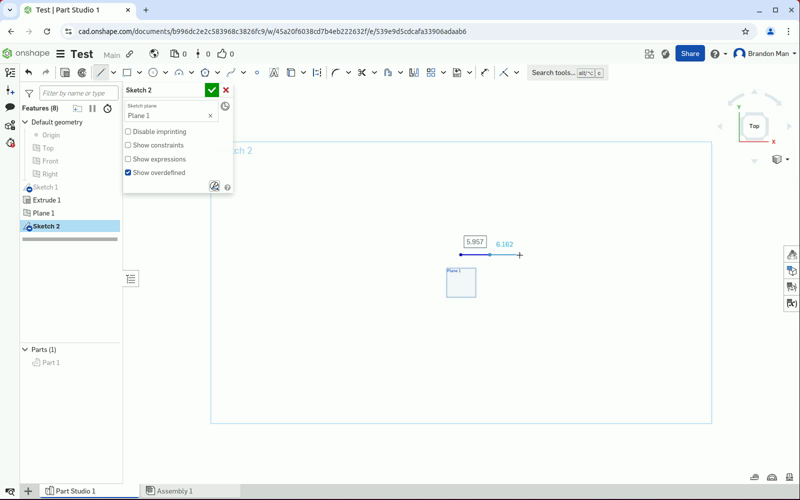
mouse_move(489, 225)
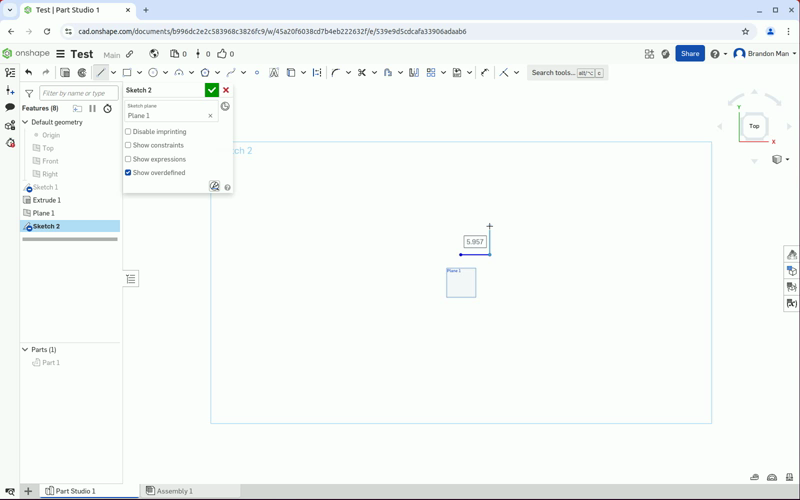
click(489, 225)
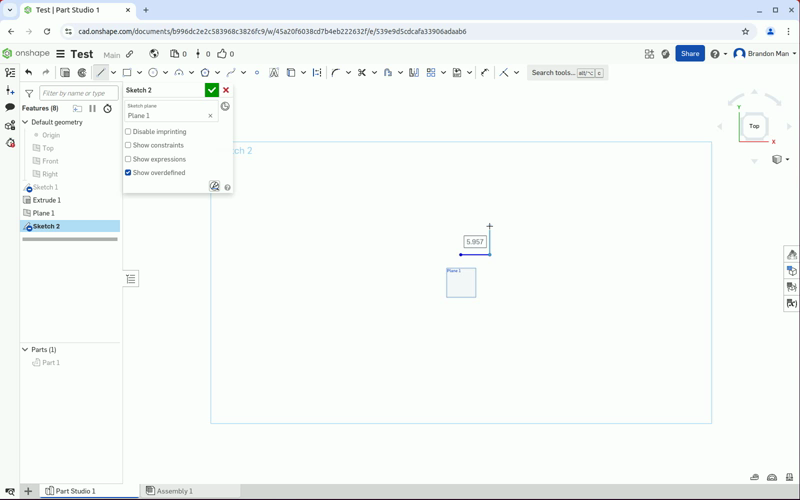
key_up(shift)
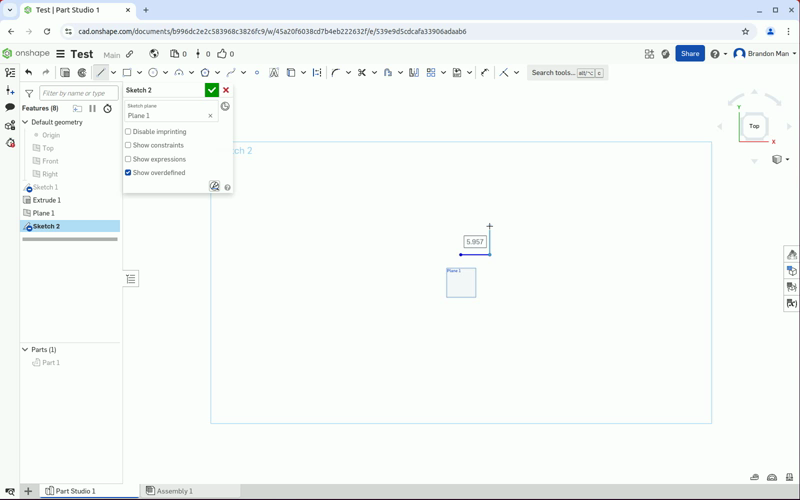
key_down(shift)
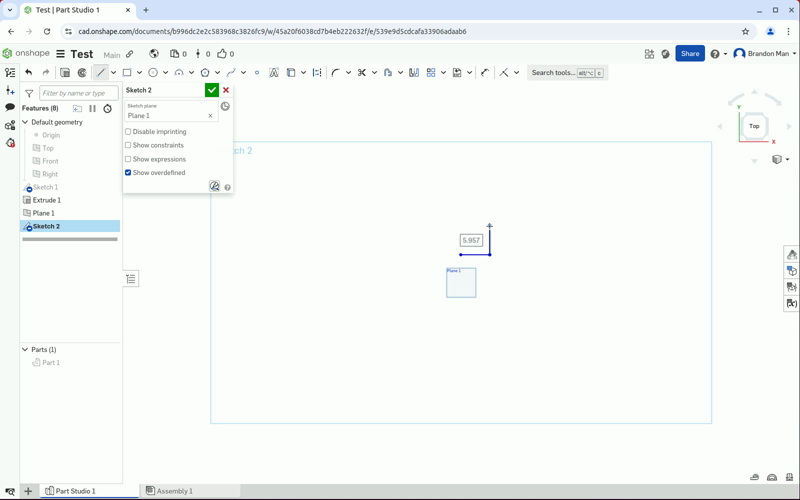
mouse_move(519, 225)
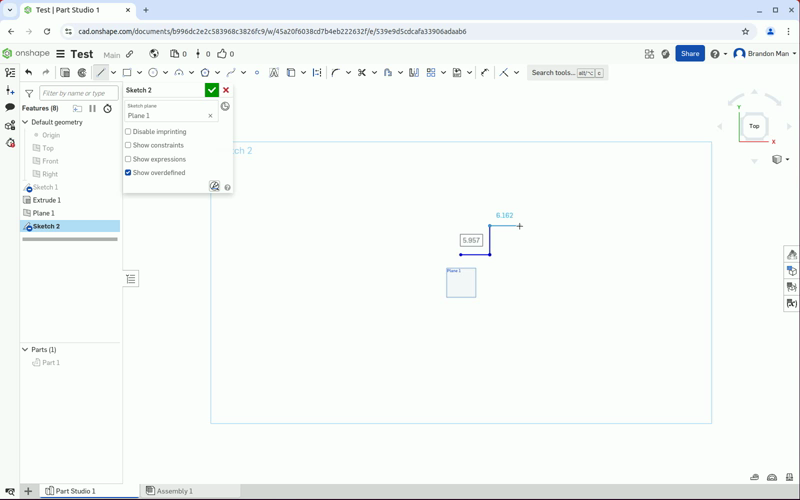
mouse_move(460, 225)
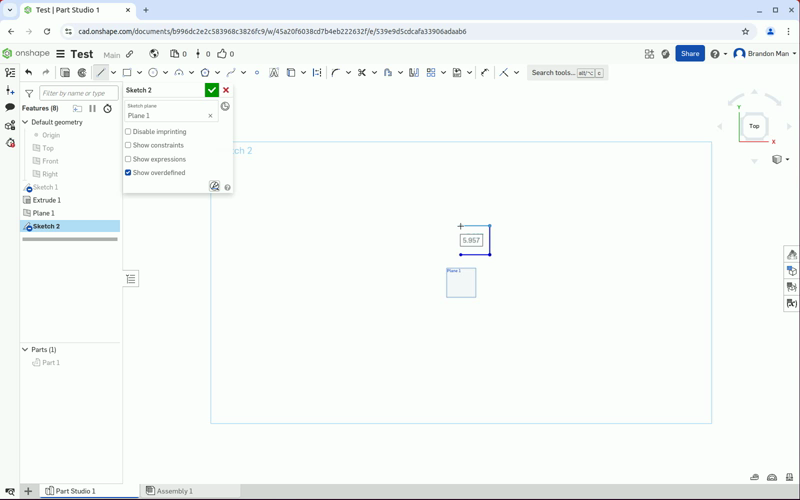
click(460, 225)
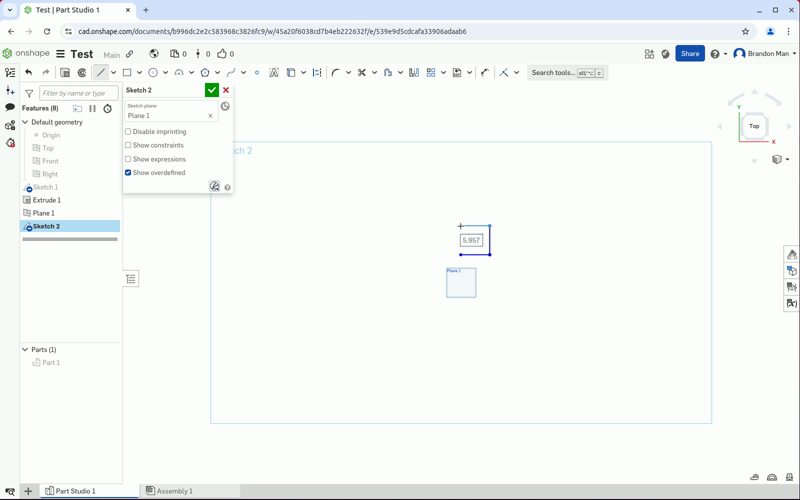
key_up(shift)
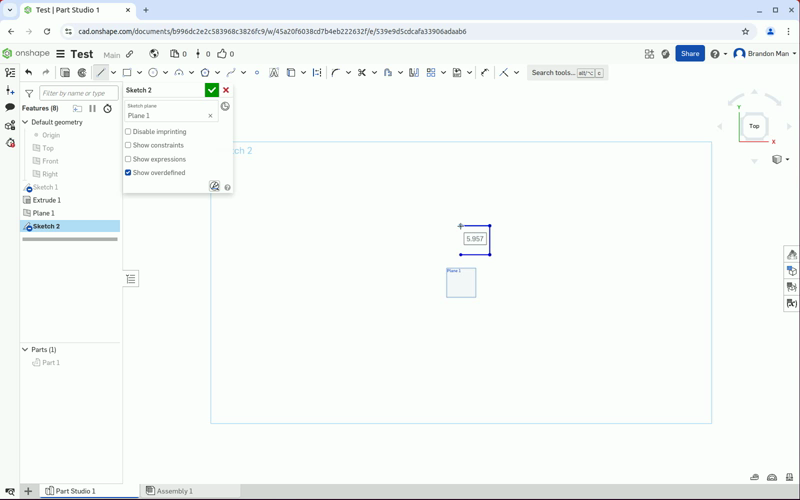
mouse_move(490, 225)
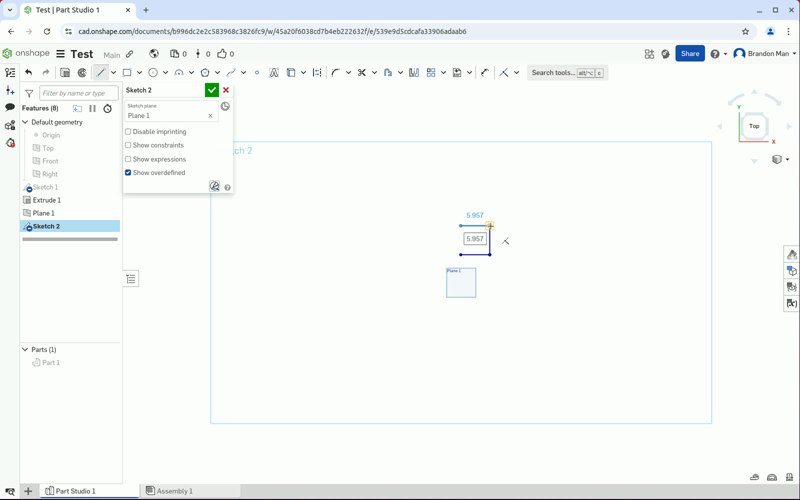
key_down(shift)
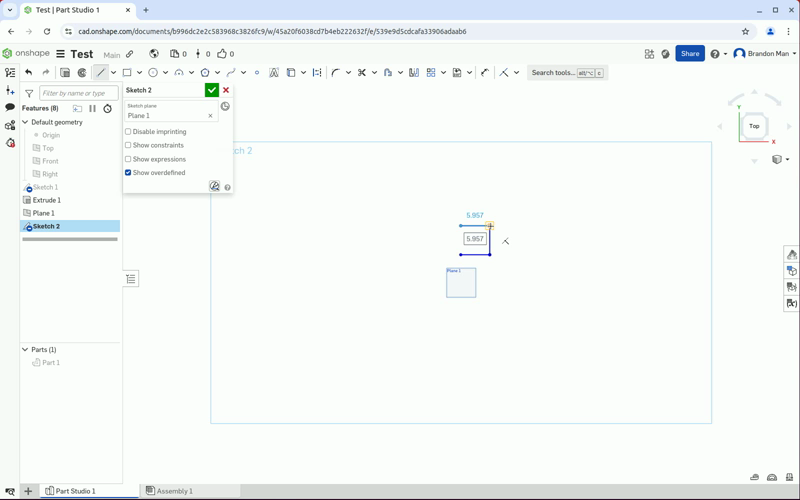
mouse_move(460, 254)
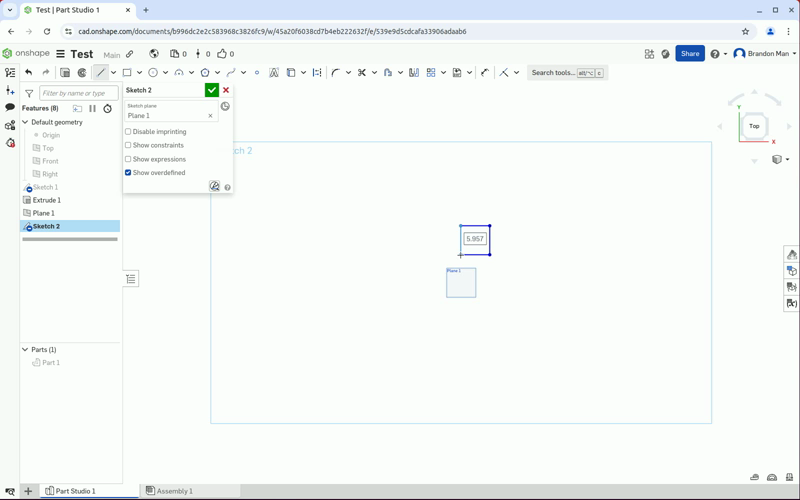
key_up(shift)
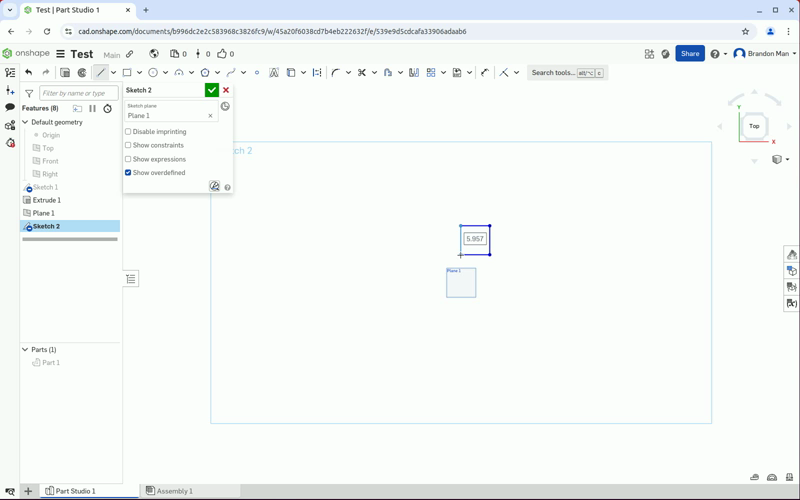
click(460, 254)
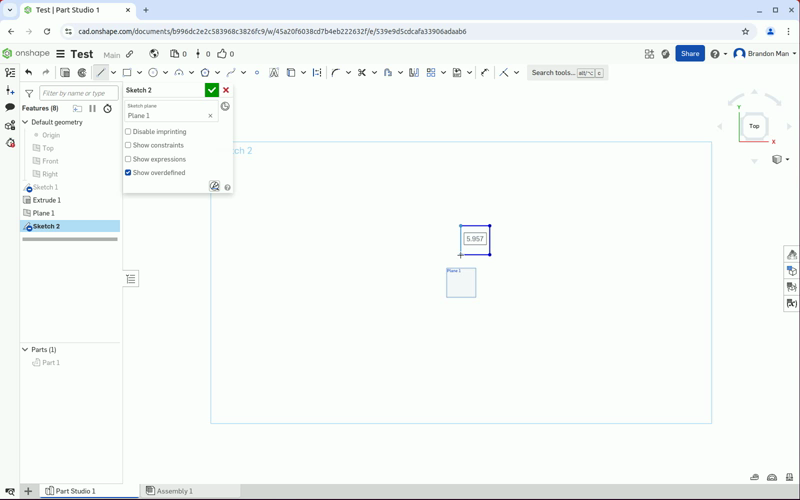
key(esc)
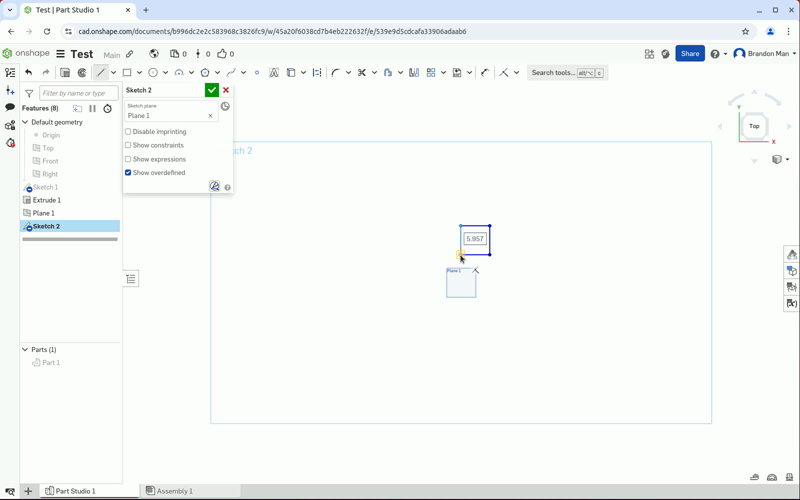
mouse_move(480, 253)
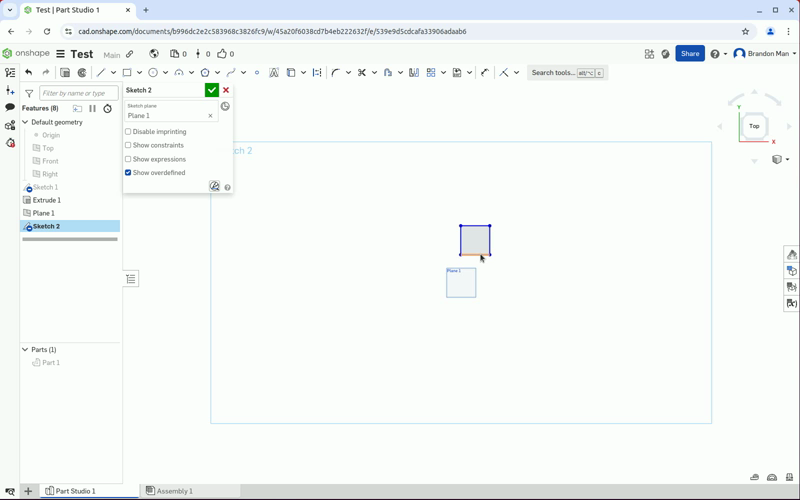
scroll(6)
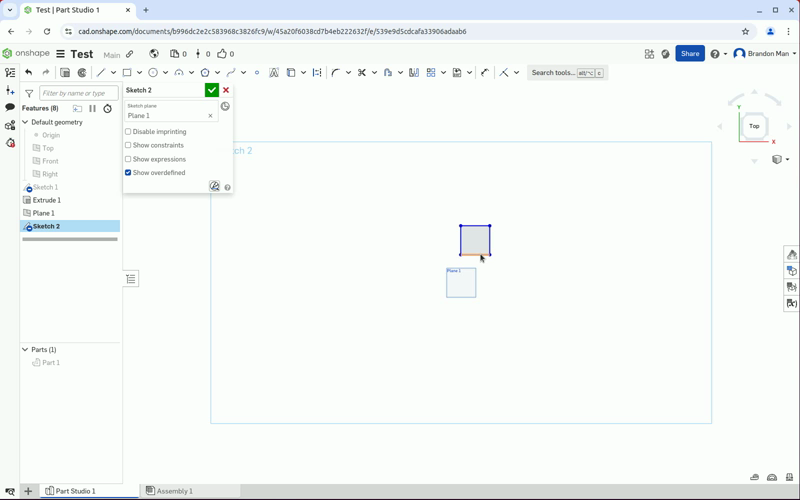
scroll(6)
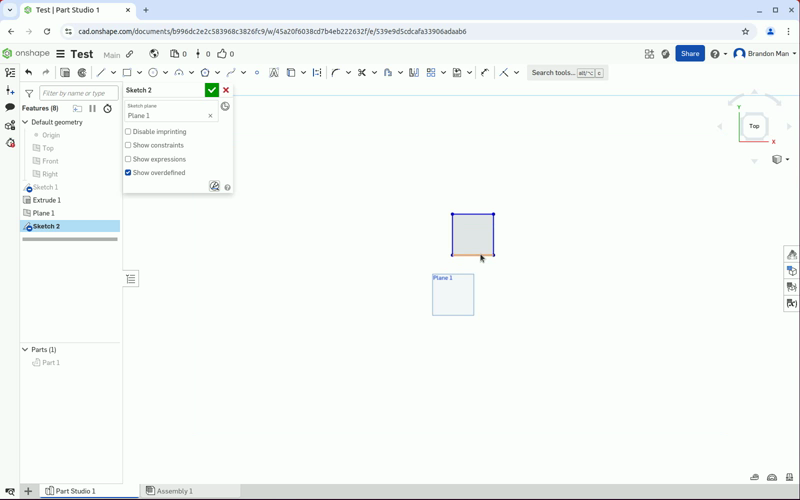
scroll(6)
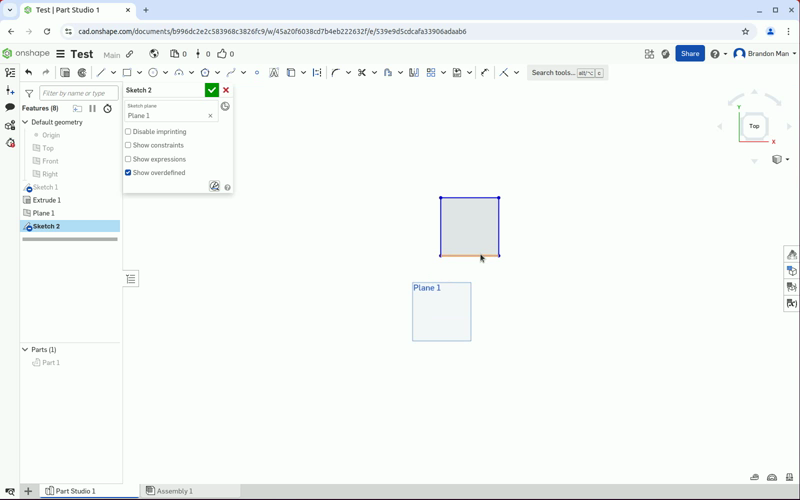
scroll(6)
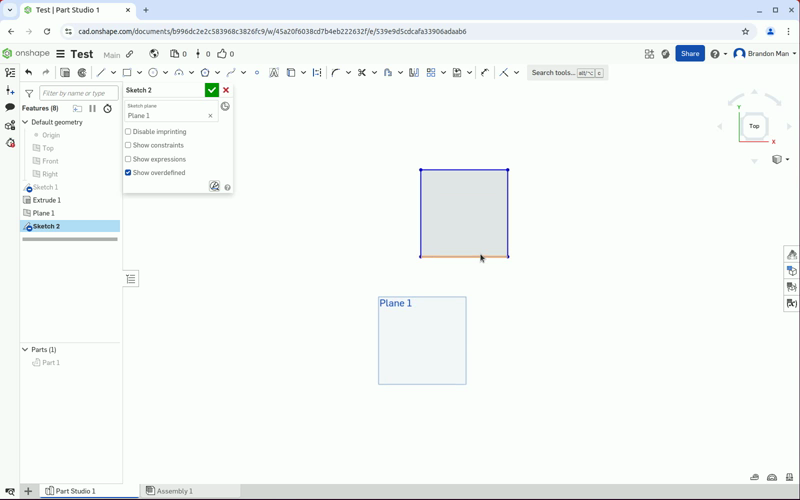
scroll(6)
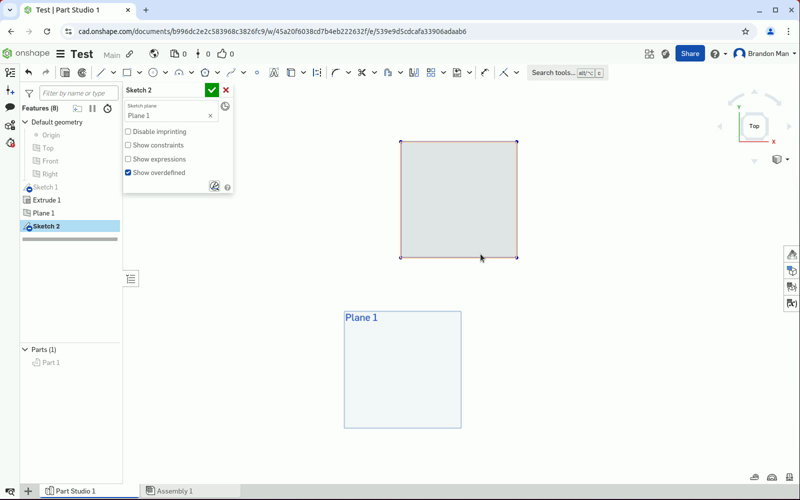
scroll(6)
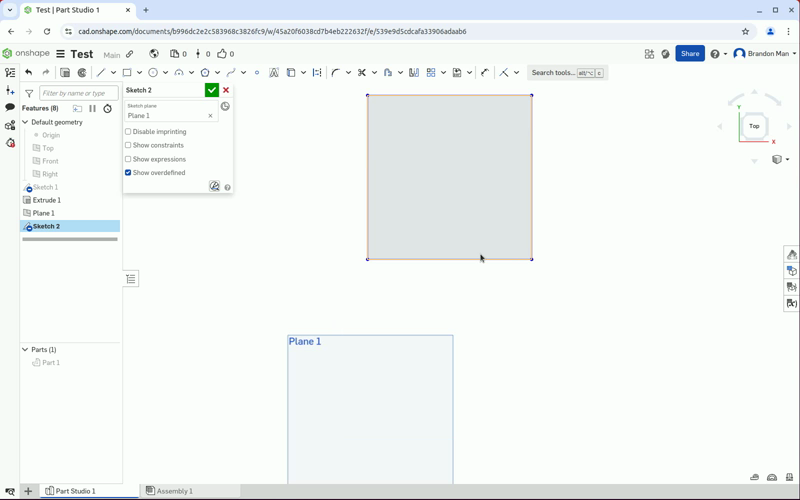
scroll(6)
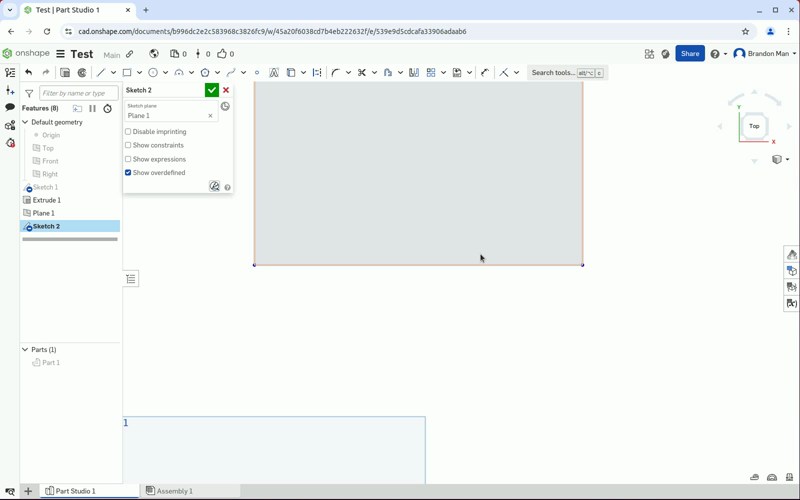
click(480, 253)
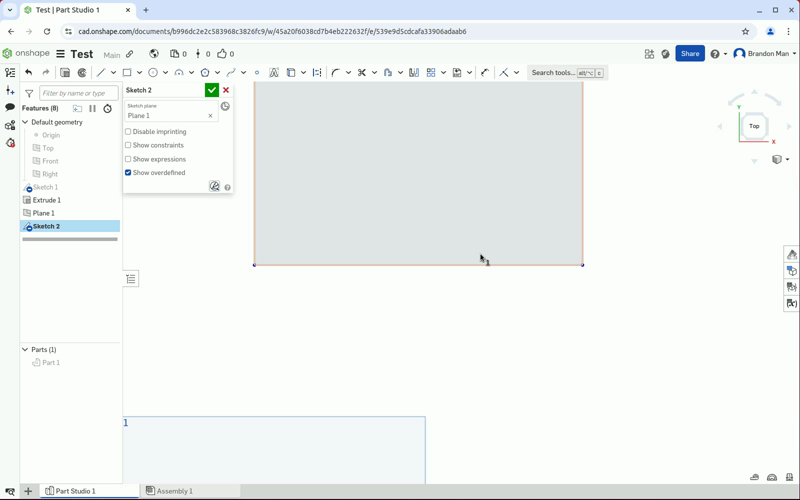
scroll(-6)
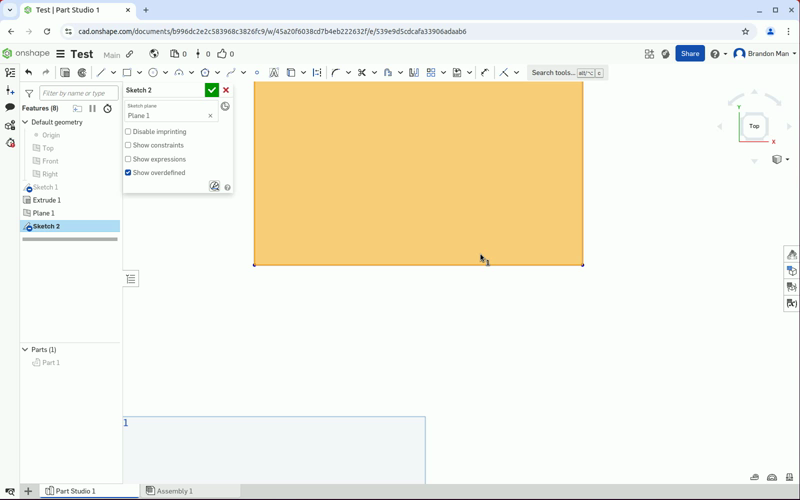
scroll(-6)
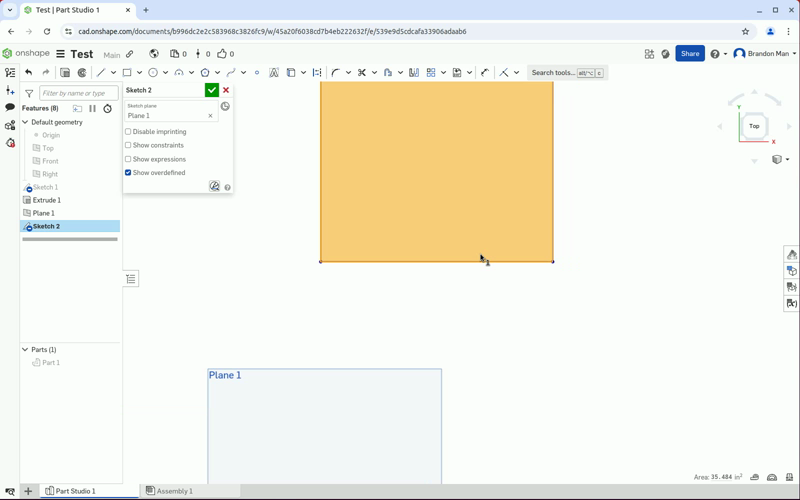
scroll(-6)
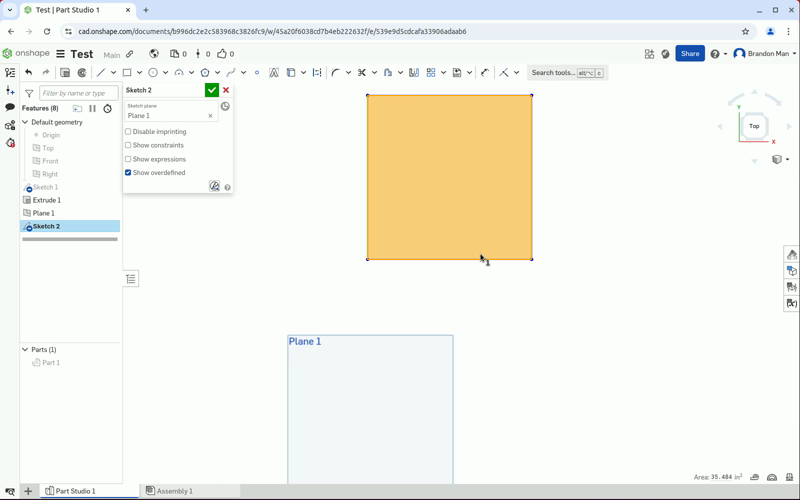
scroll(-6)
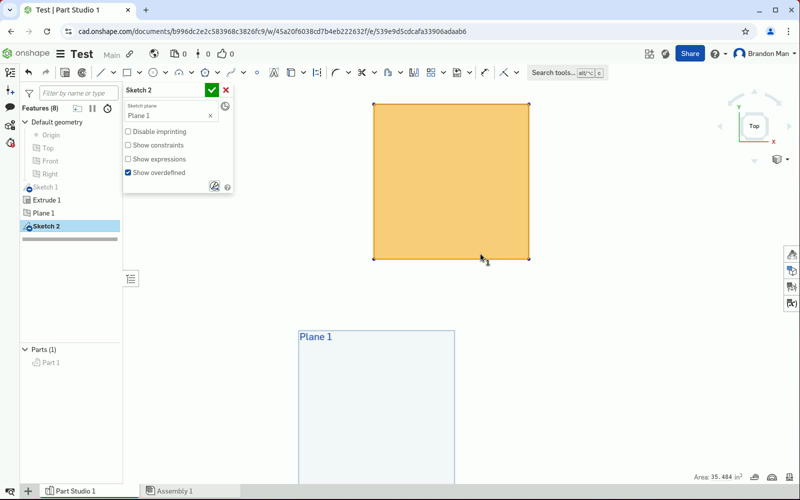
scroll(-6)
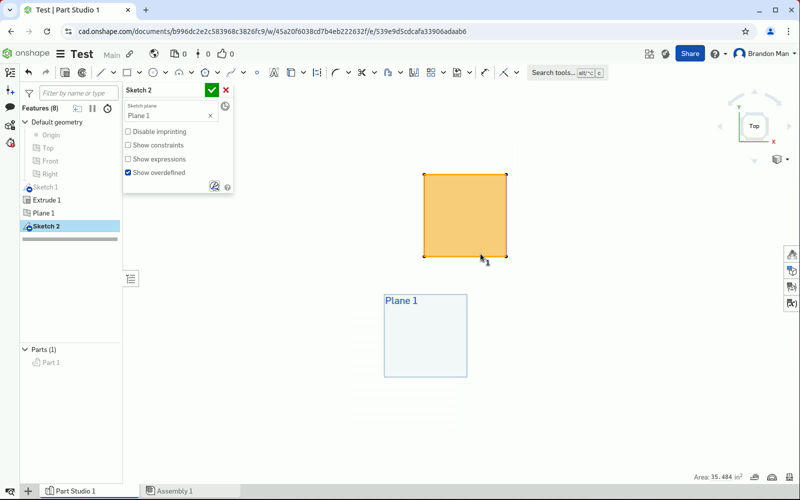
scroll(-6)
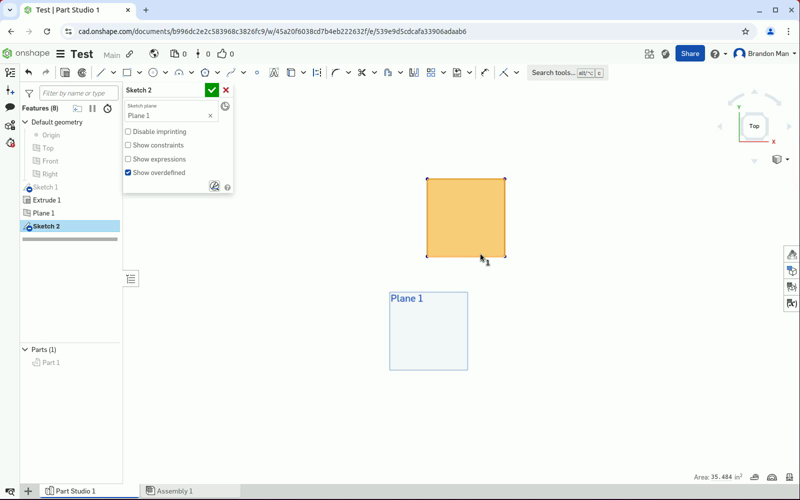
scroll(-6)
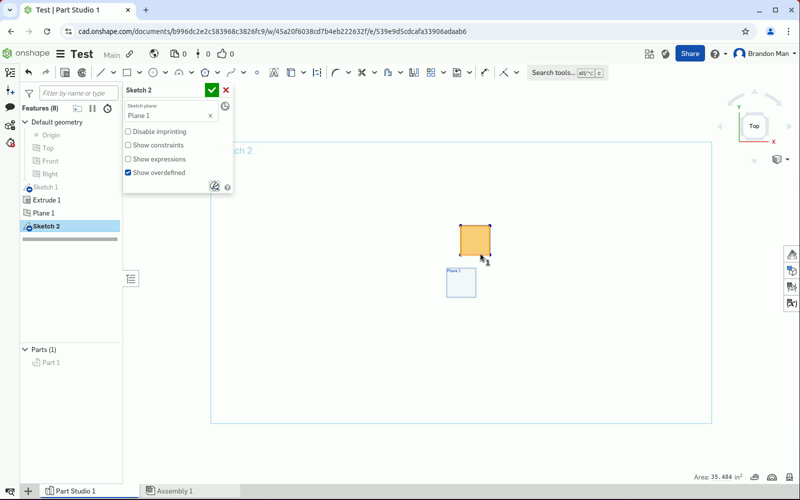
mouse_move(73, 352)
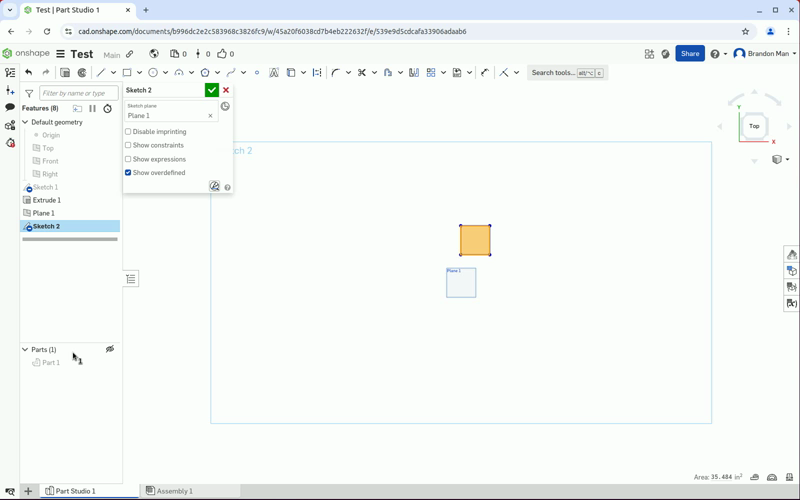
key(shift+y)
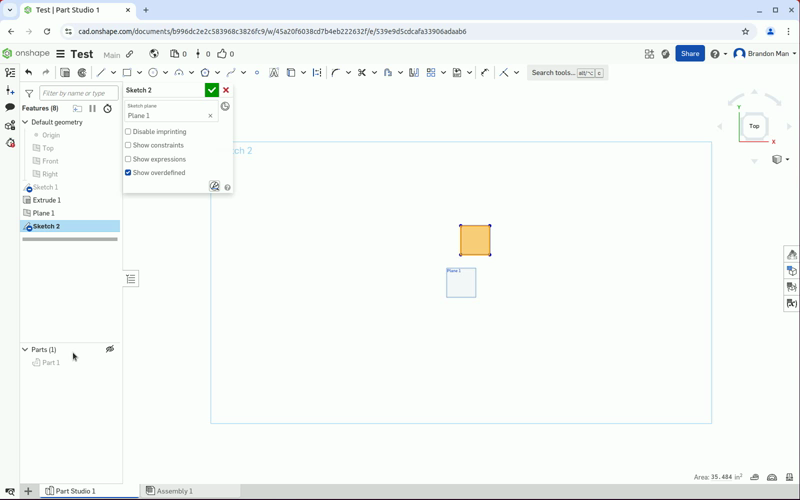
key(shift+e)
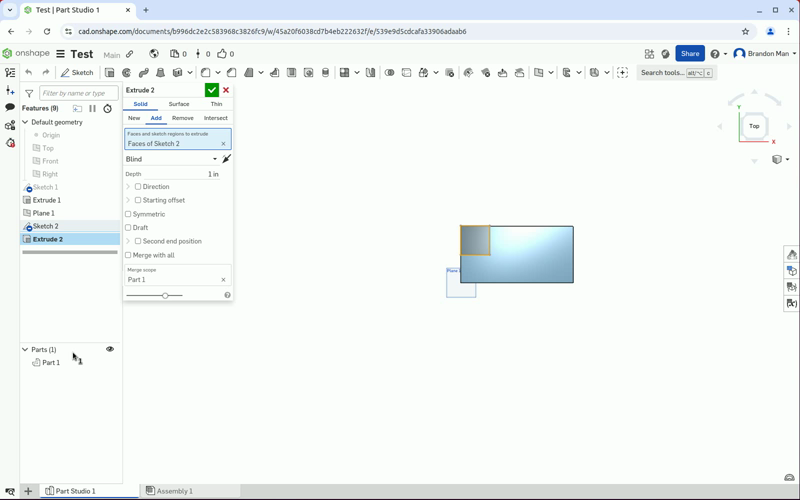
mouse_move(143, 106)
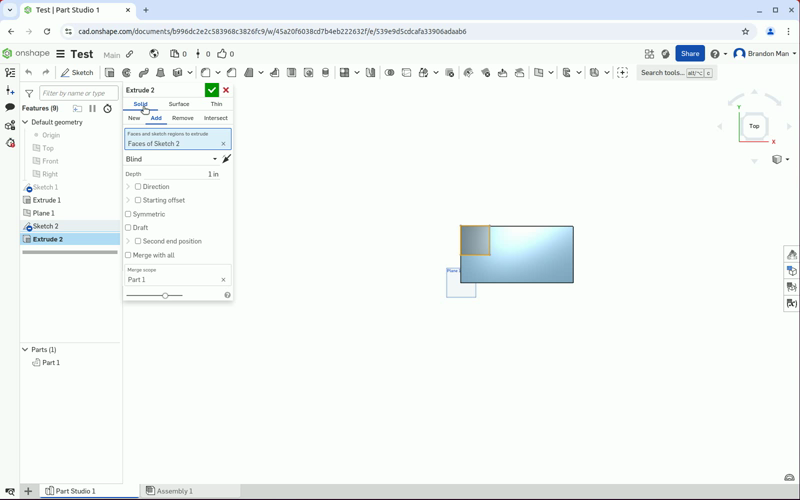
click(143, 106)
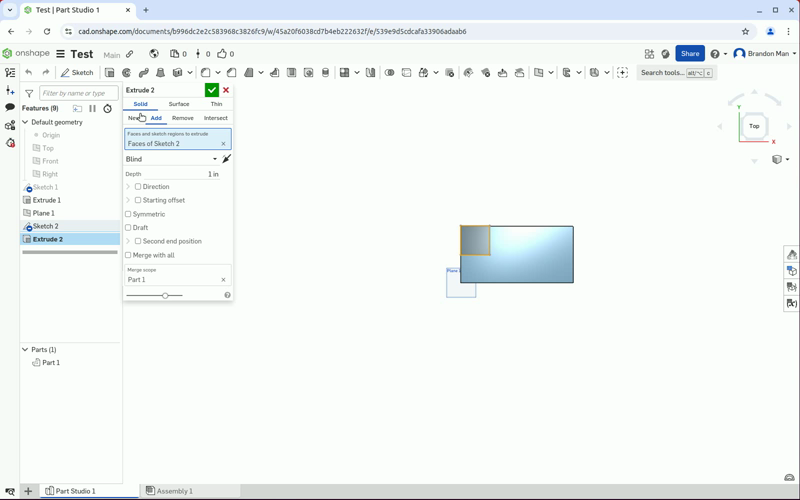
mouse_move(137, 120)
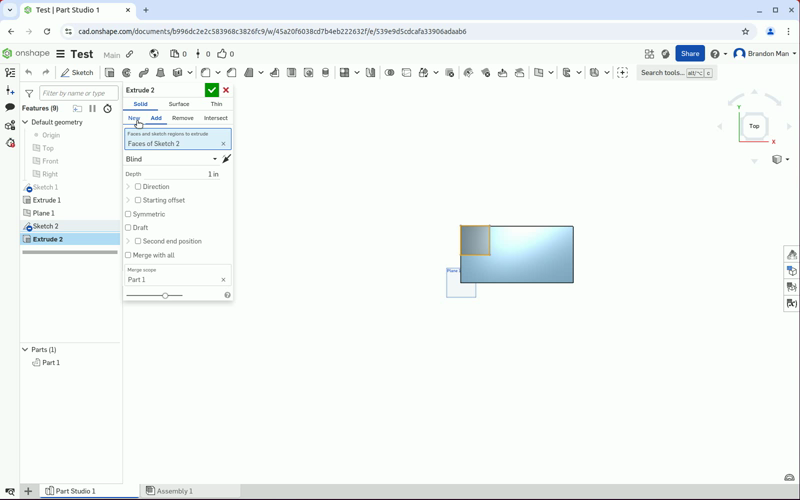
click(137, 120)
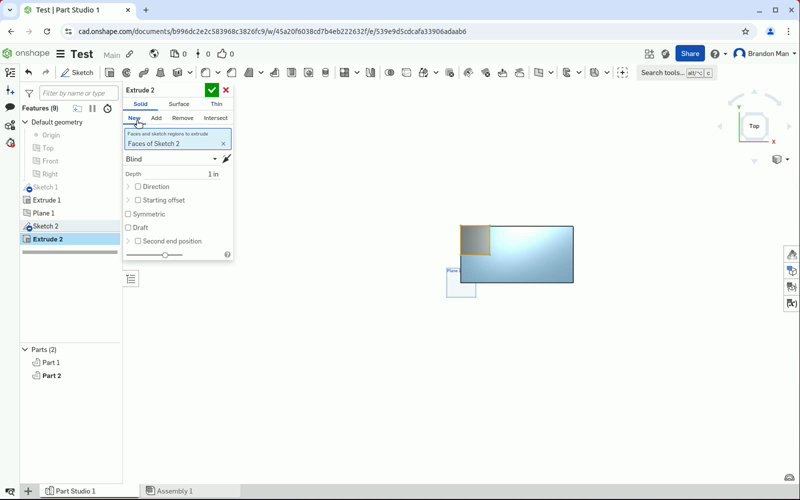
key(tab, 4)
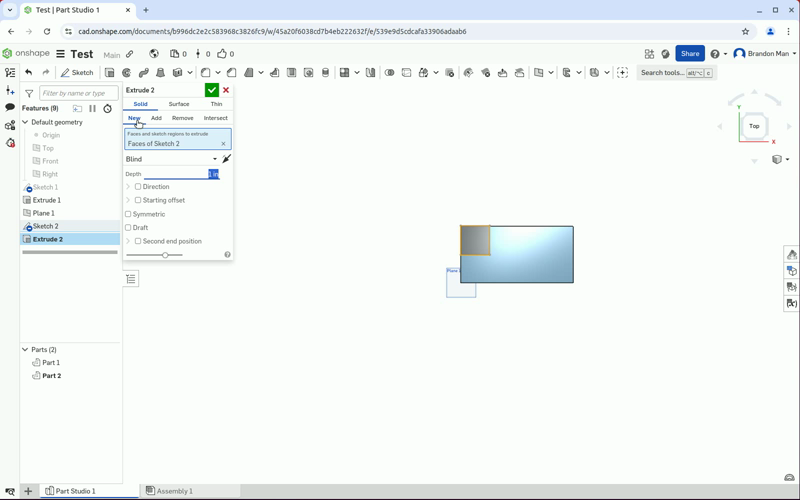
text(8.184)
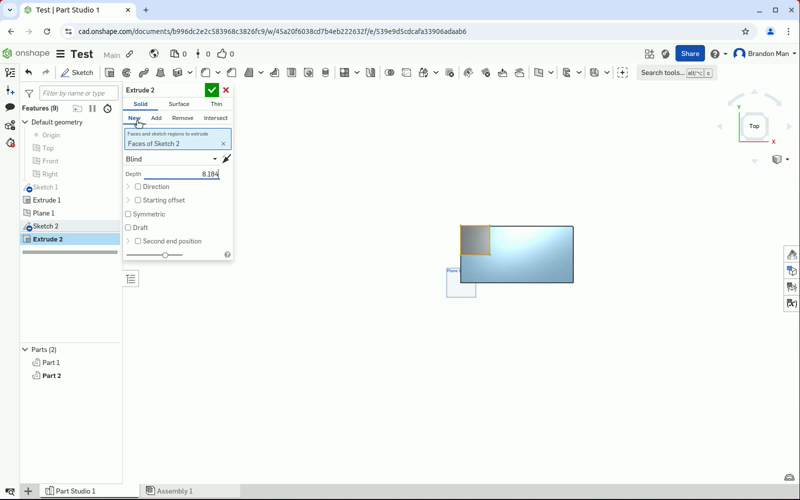
key(enter)
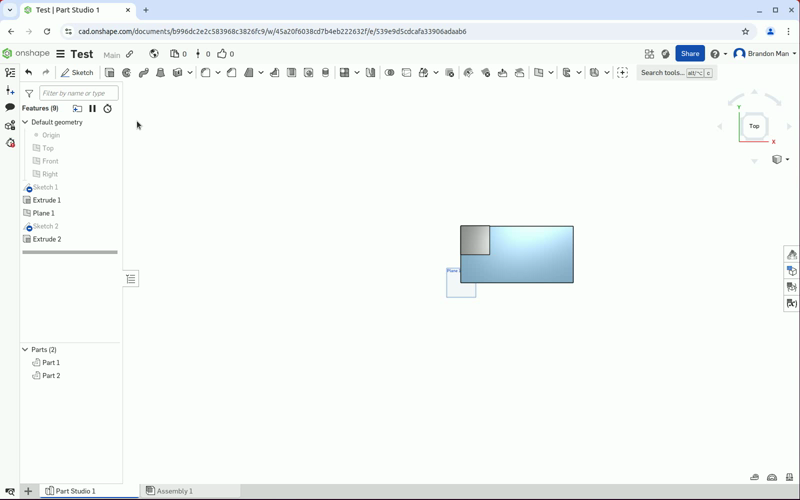
key(shift+h)
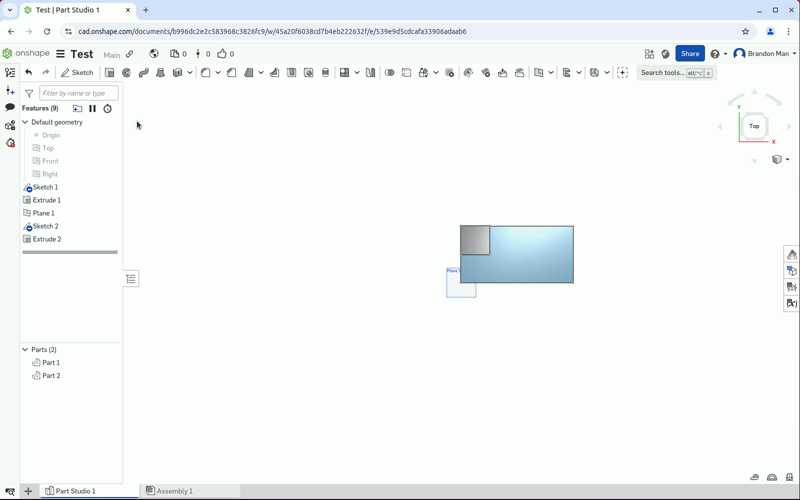
key(shift+h)
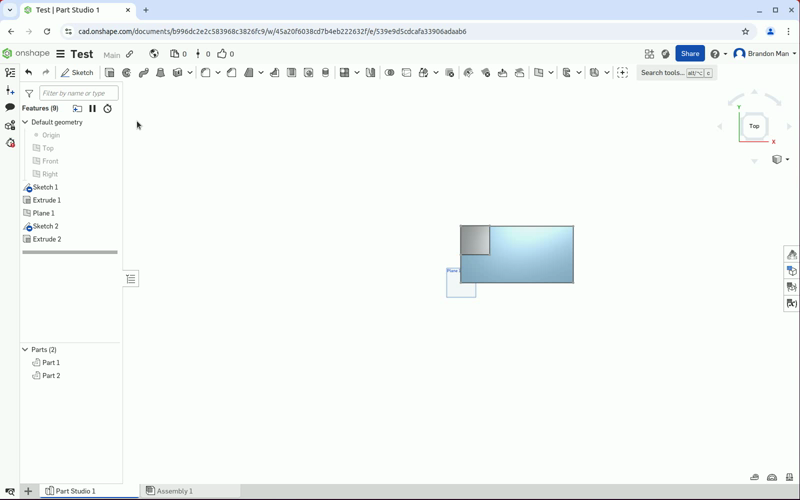
key(shift+7)
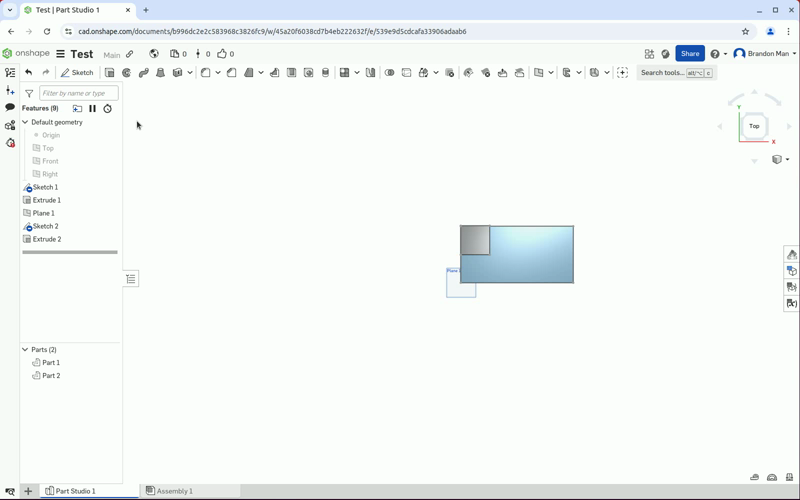
key(up, 3)
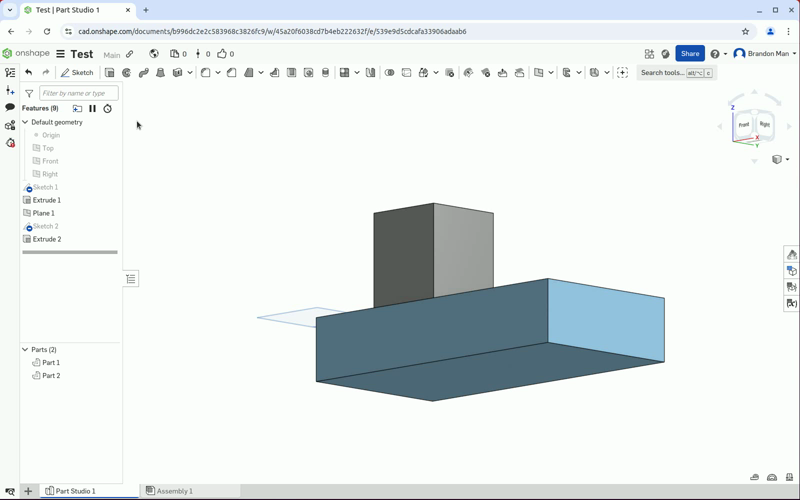
key(left, 3)
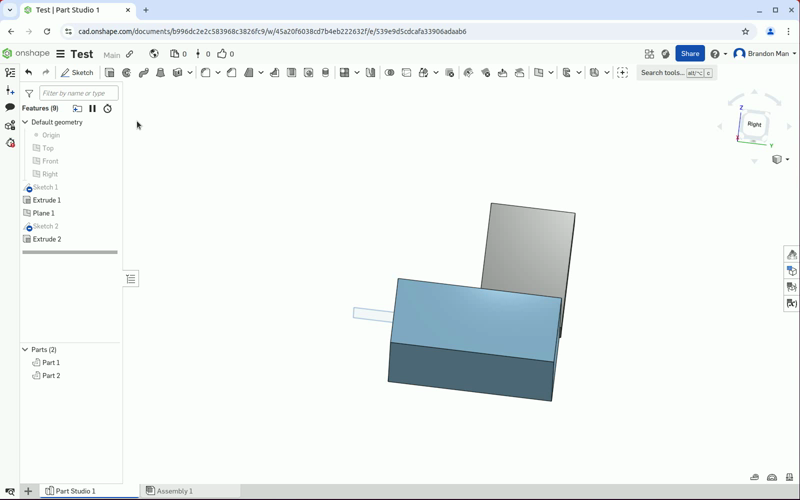
key(right, 3)
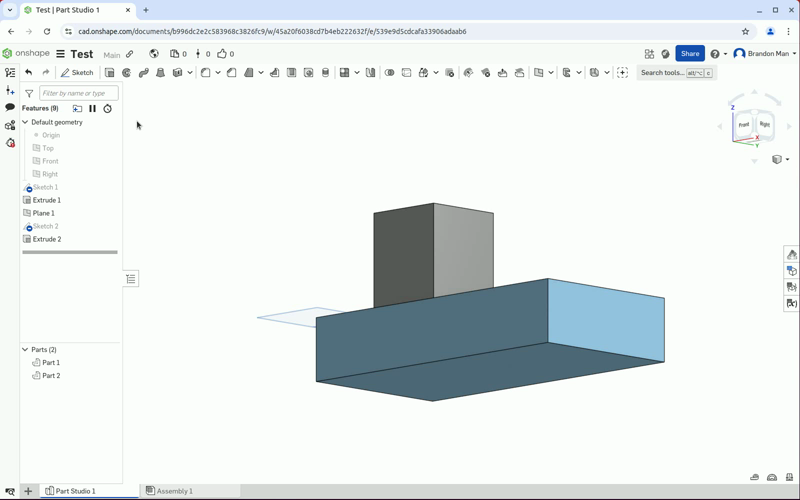
key(down, 3)
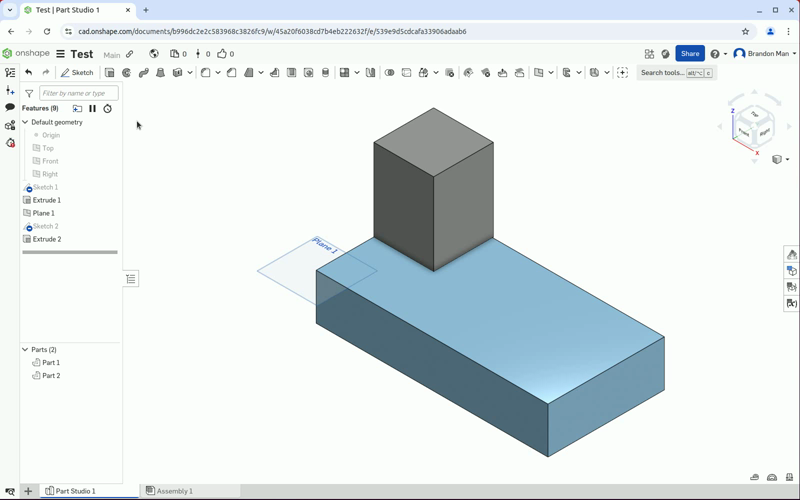
mouse_move(73, 189)
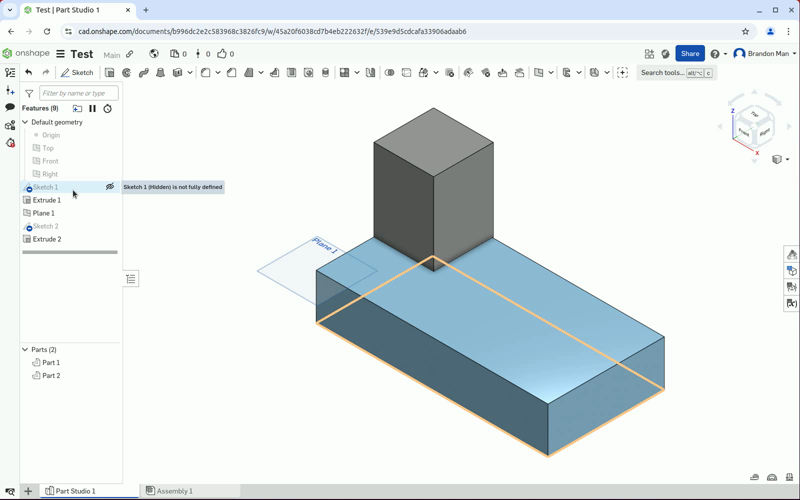
click(73, 189)